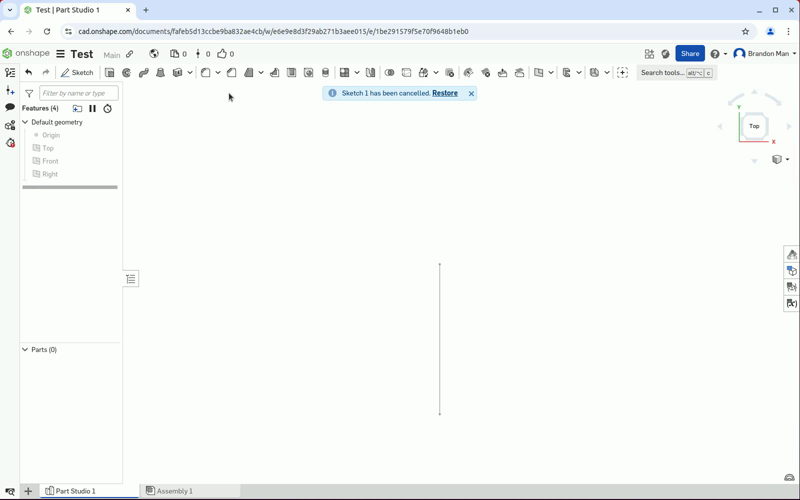
key(shift+h)
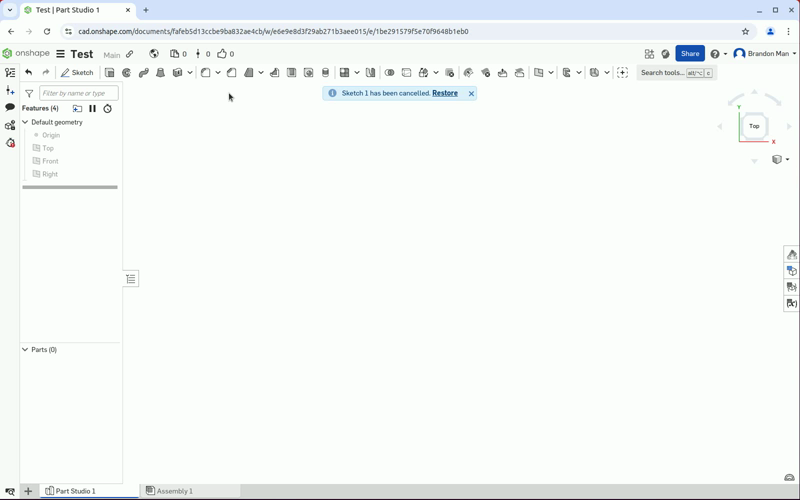
key(shift+s)
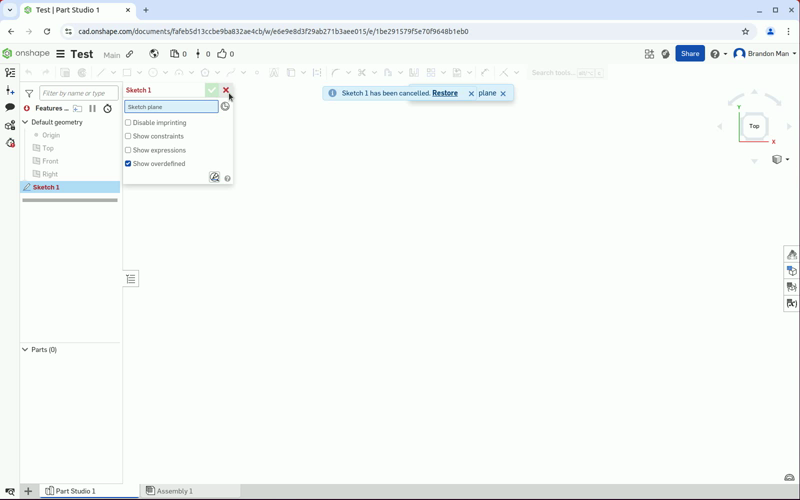
mouse_move(73, 150)
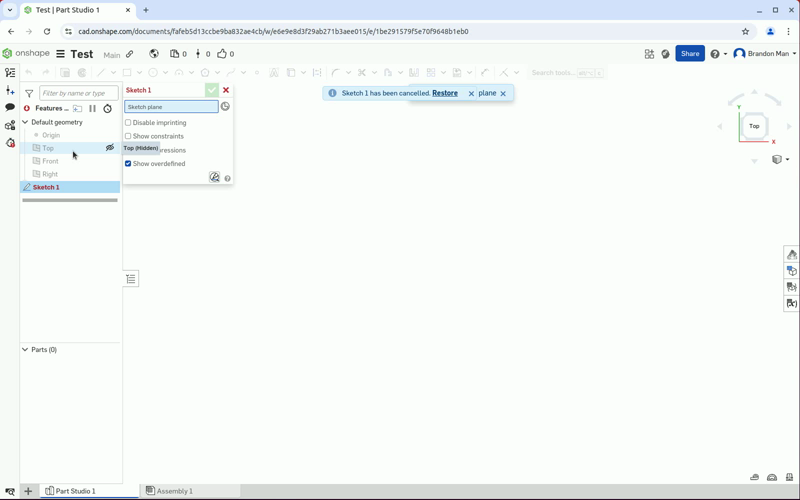
click(73, 150)
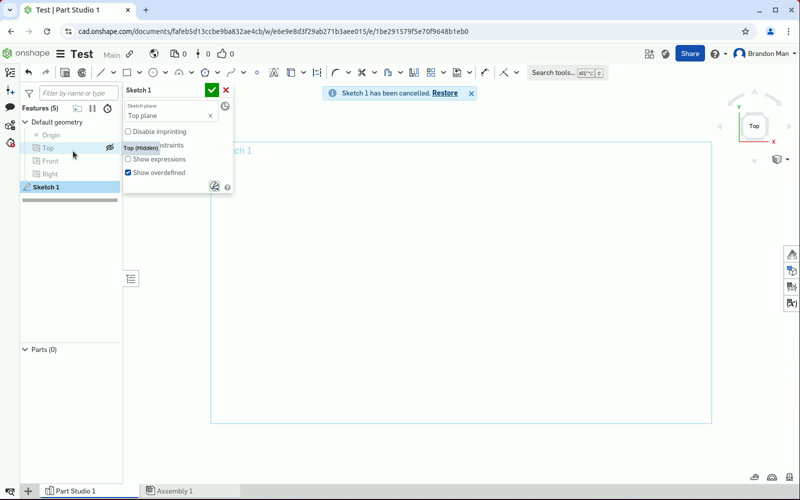
mouse_move(73, 352)
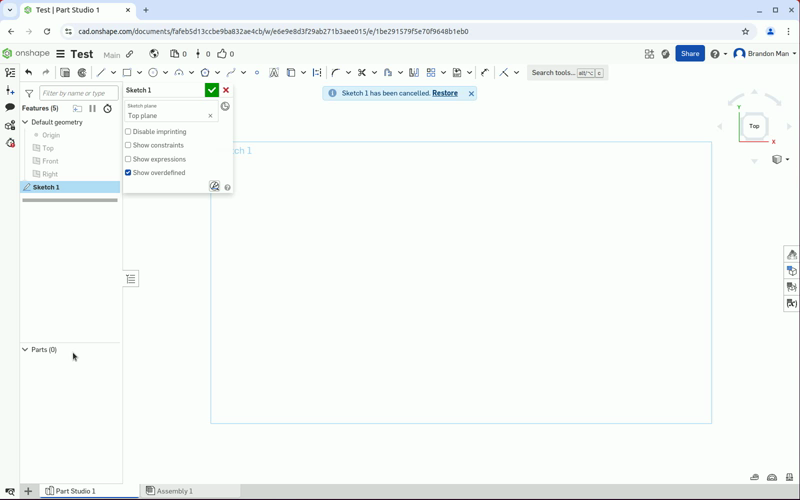
key(y)
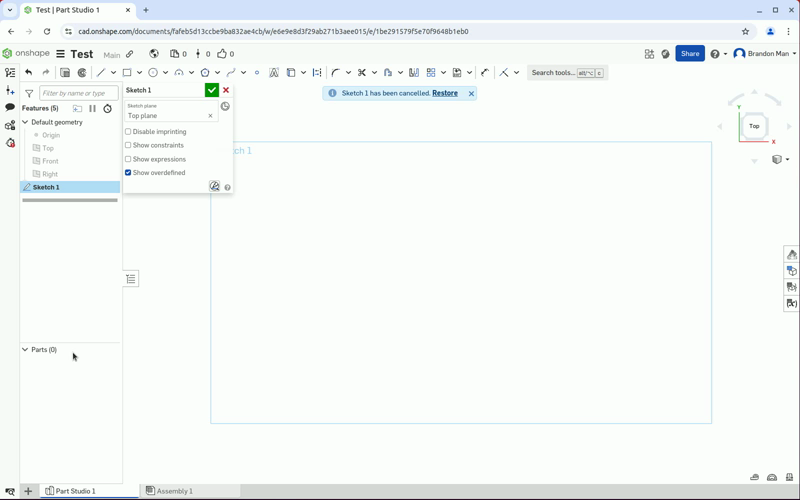
key(l)
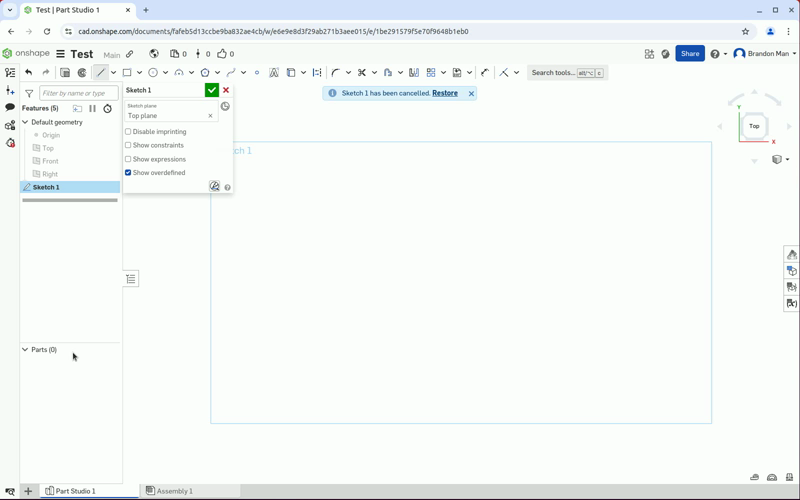
key_down(shift)
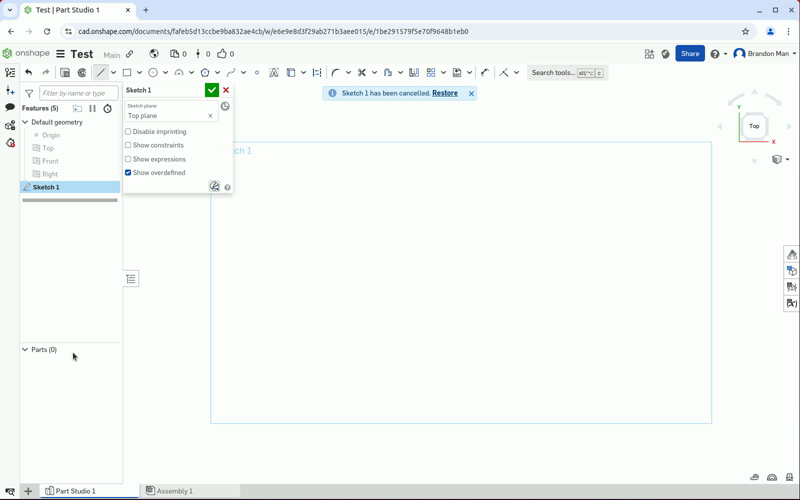
mouse_move(348, 395)
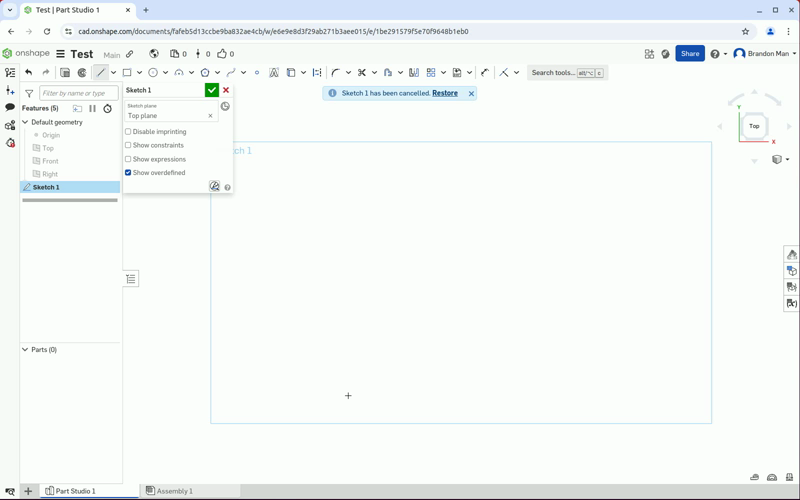
click(348, 395)
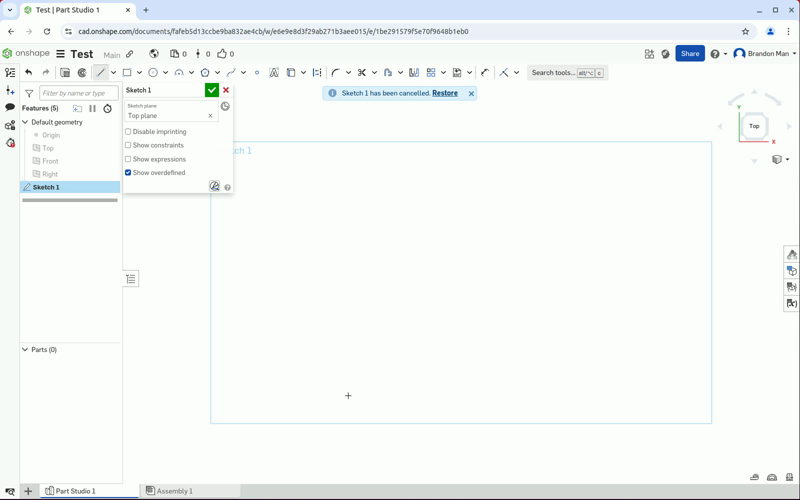
key_up(shift)
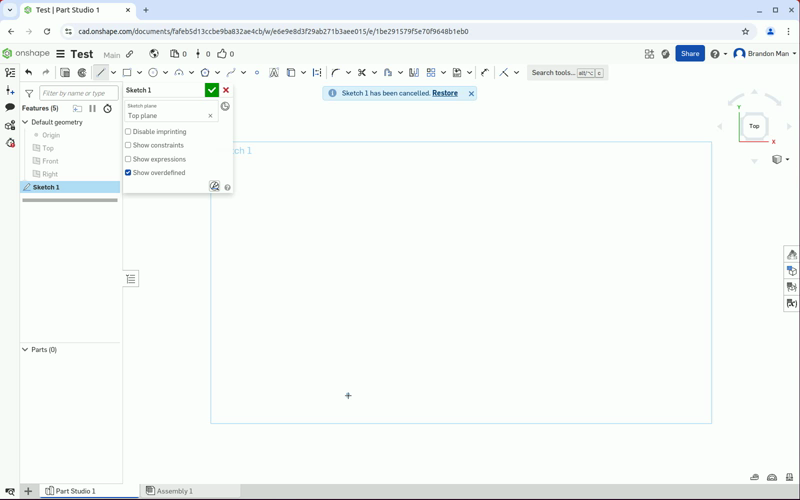
key_down(shift)
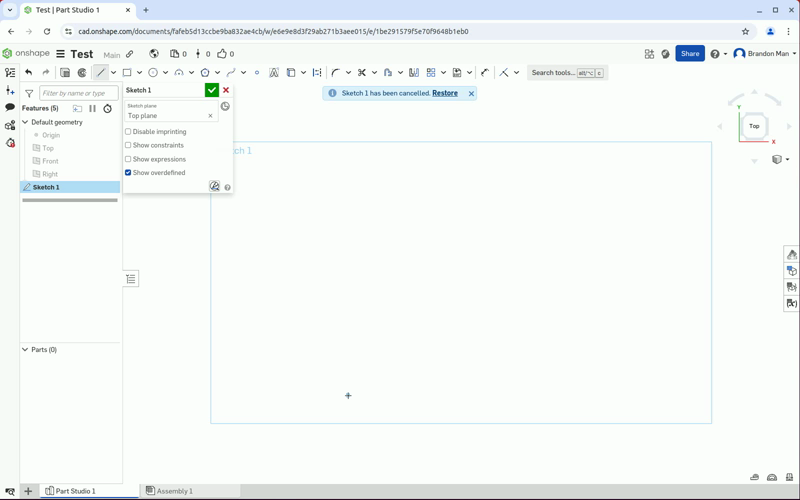
mouse_move(572, 395)
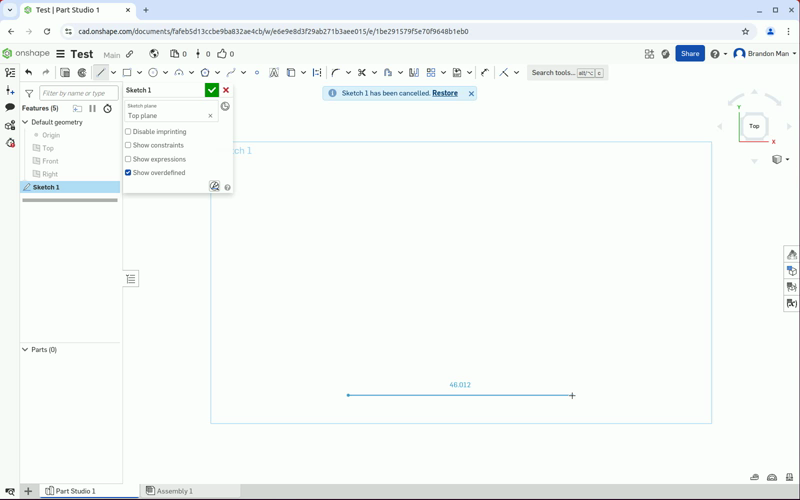
click(572, 395)
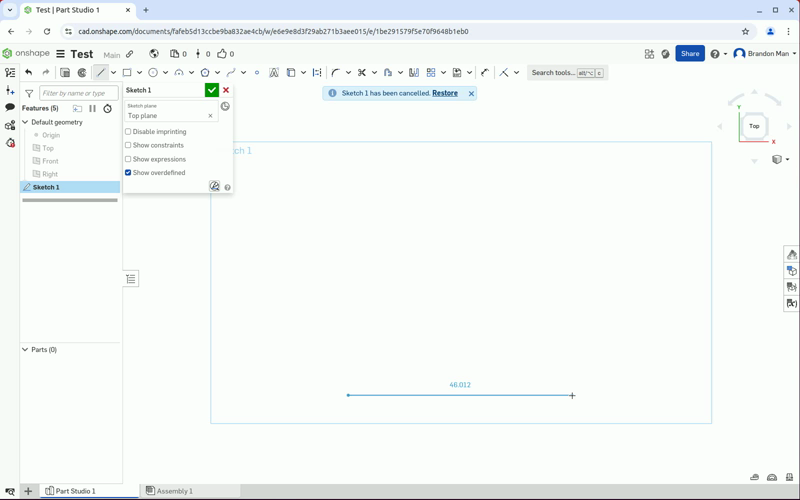
key_up(shift)
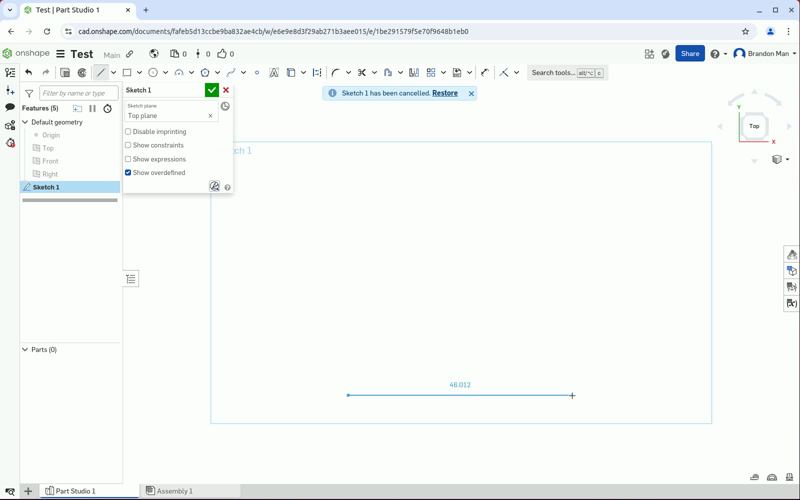
key_down(shift)
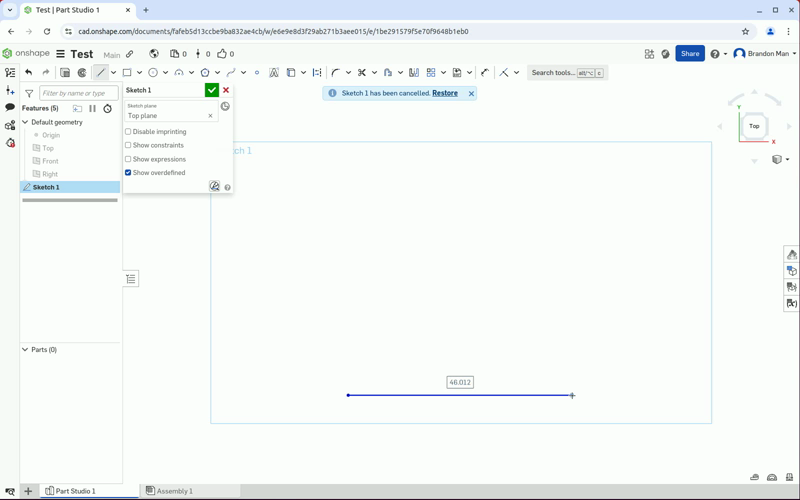
mouse_move(572, 171)
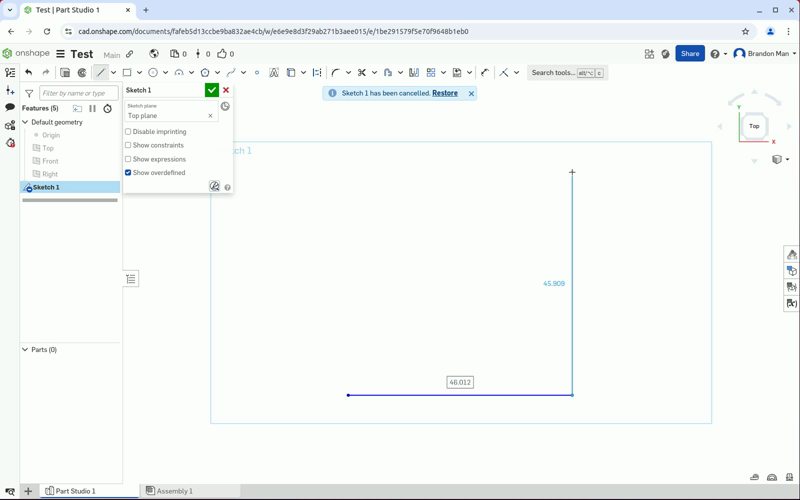
click(572, 171)
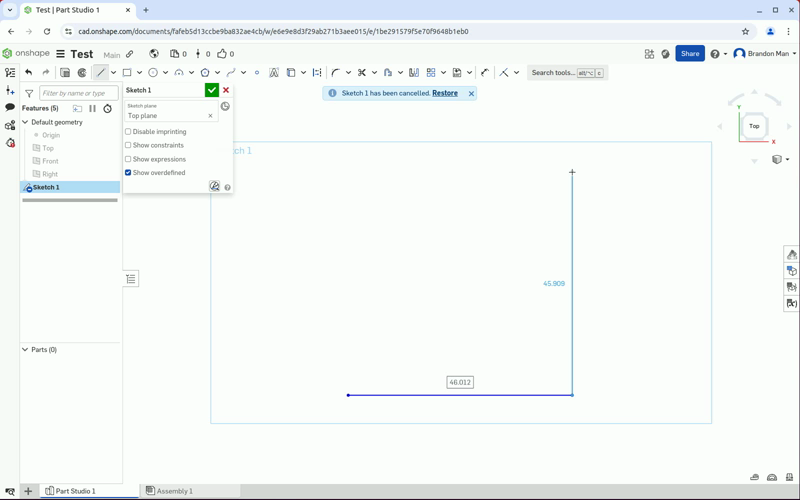
key_up(shift)
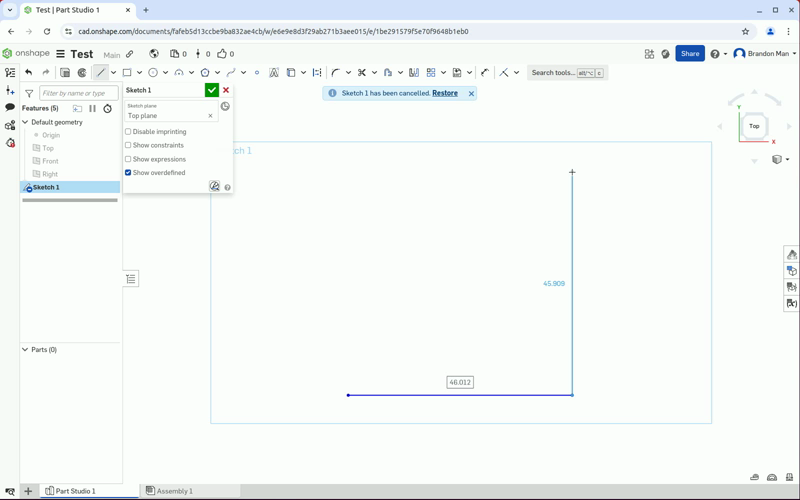
key_down(shift)
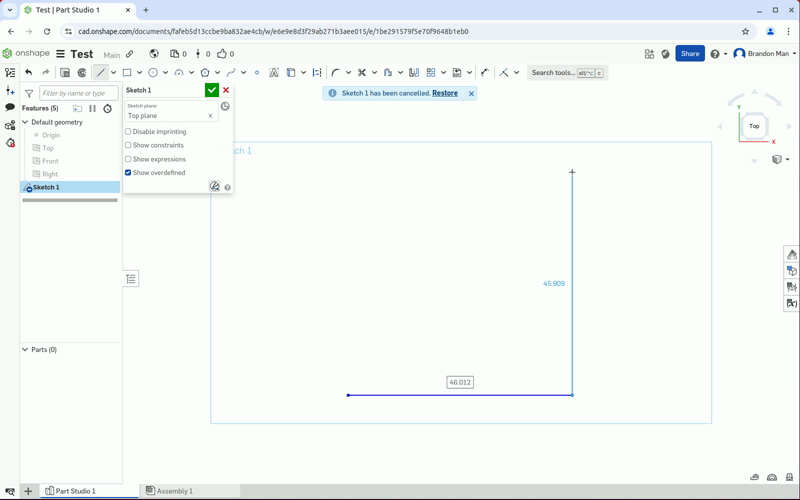
mouse_move(348, 171)
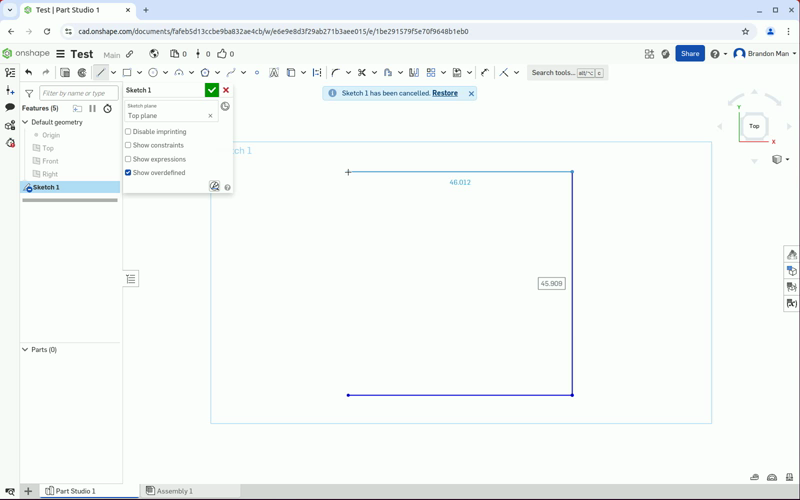
click(348, 171)
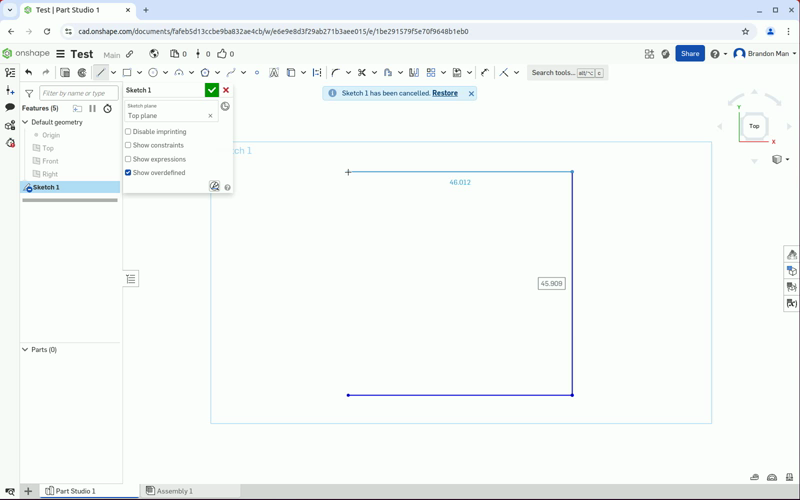
key_up(shift)
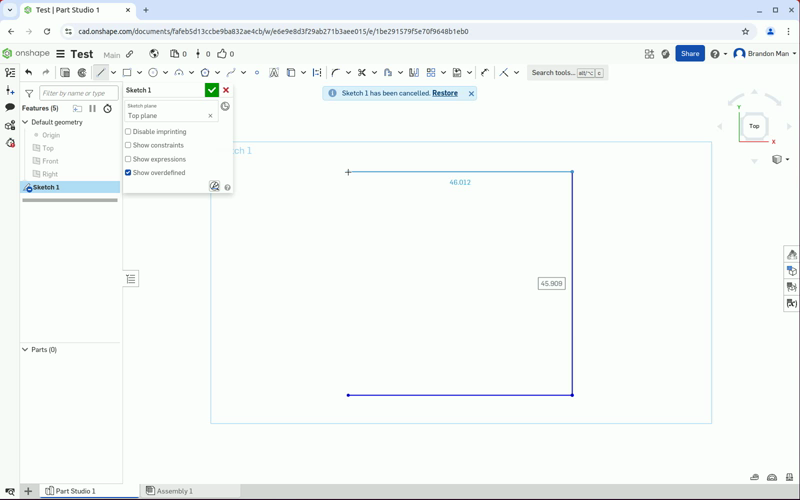
key_down(shift)
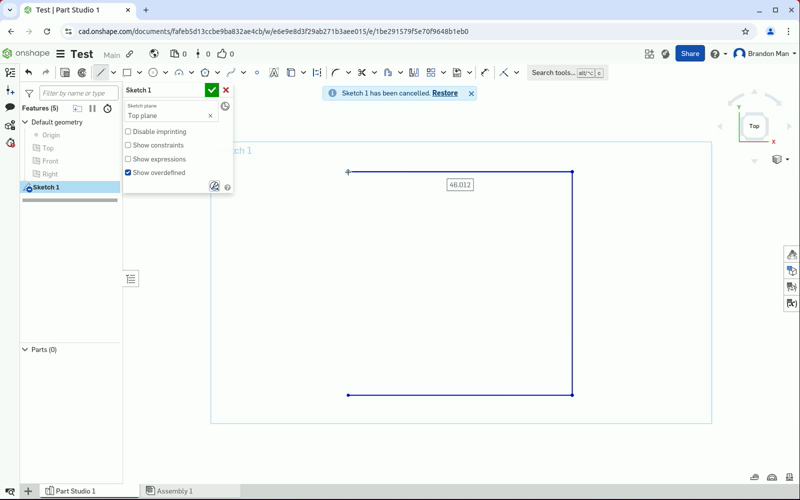
mouse_move(348, 395)
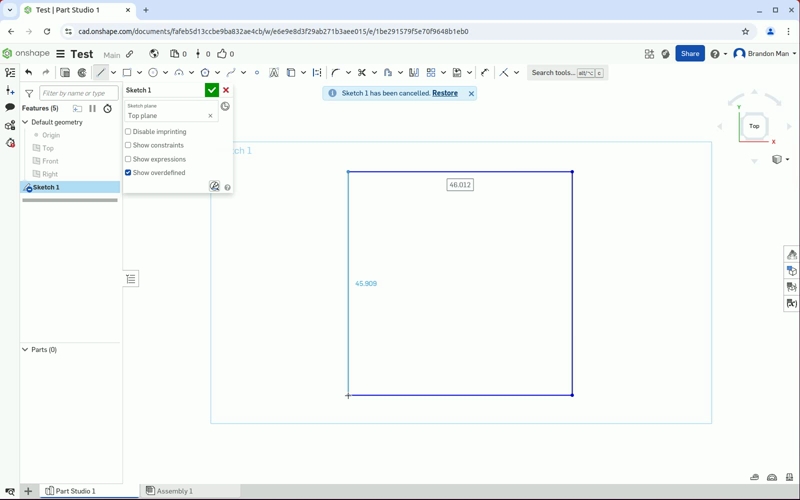
key_up(shift)
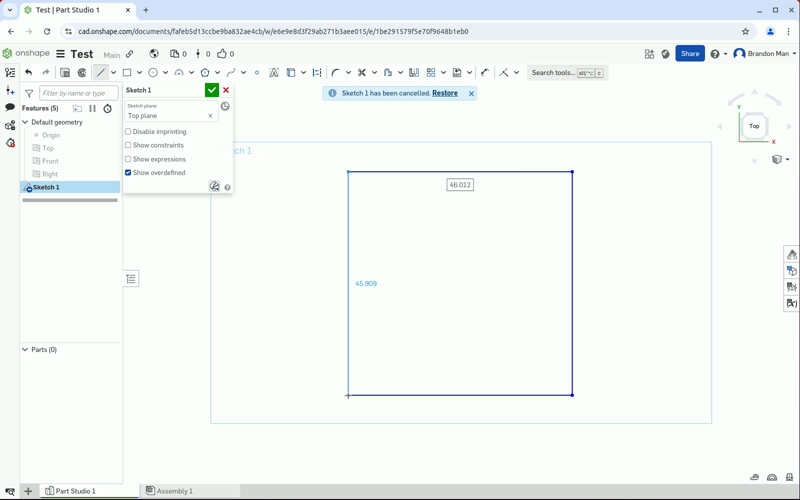
click(348, 395)
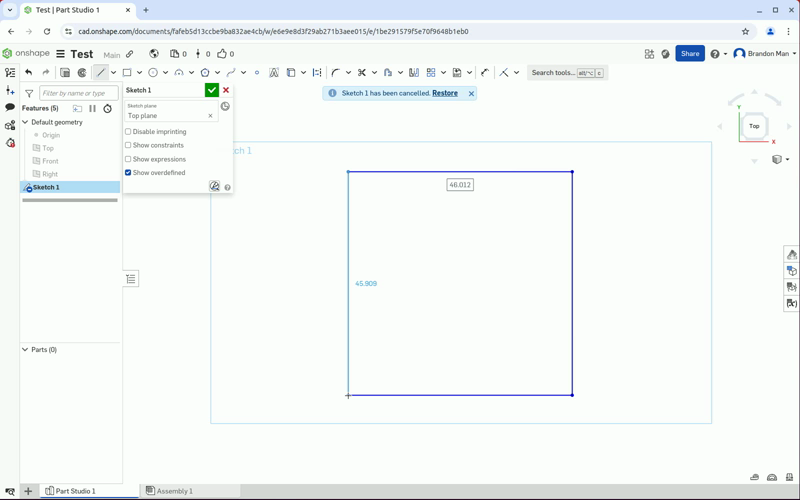
key(esc)
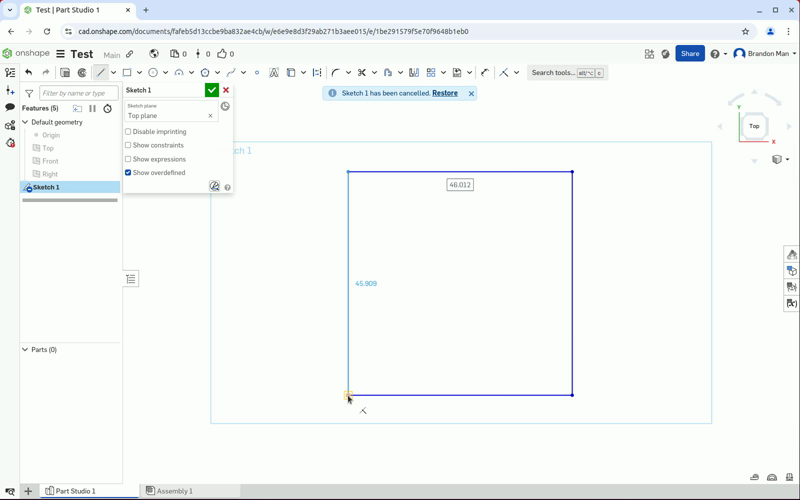
key(l)
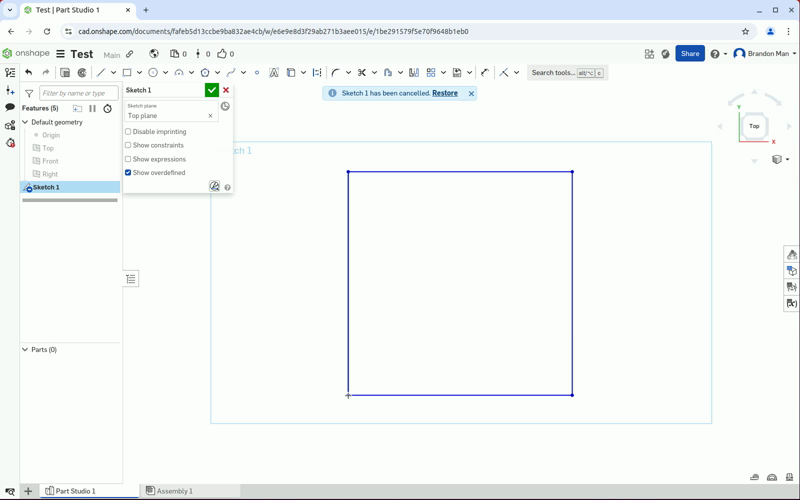
key_down(shift)
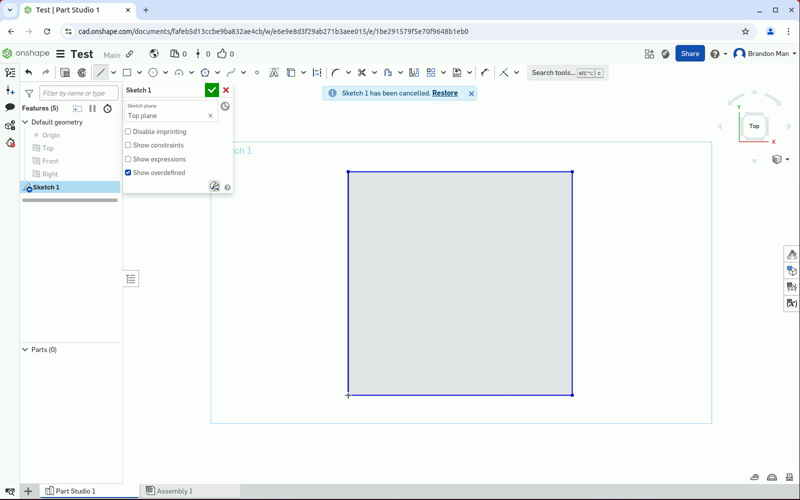
mouse_move(419, 324)
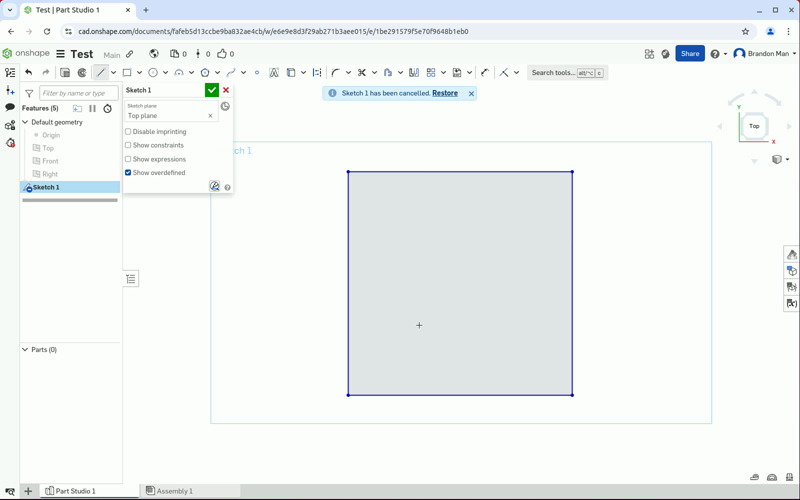
click(419, 324)
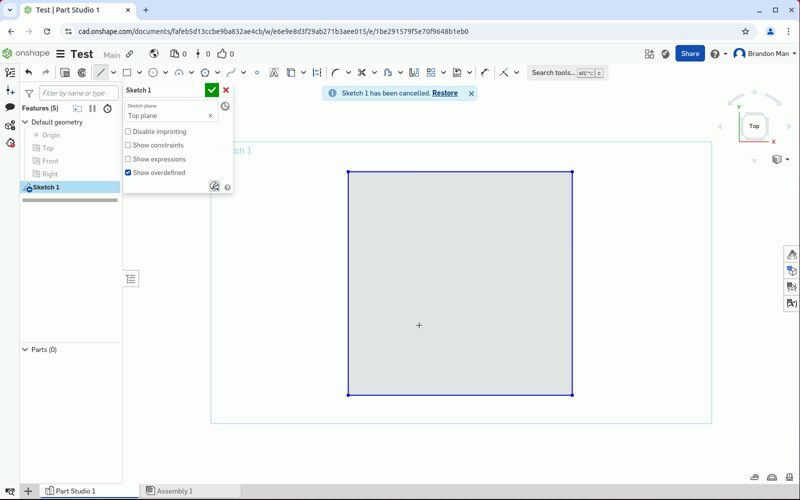
key_up(shift)
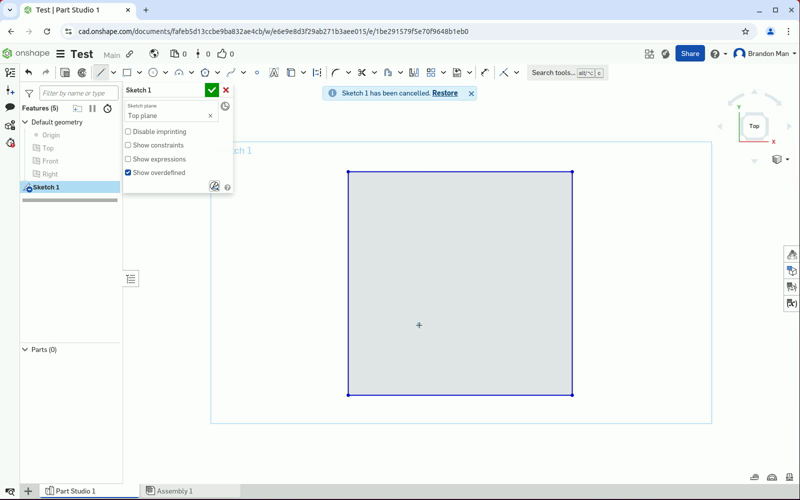
key_down(shift)
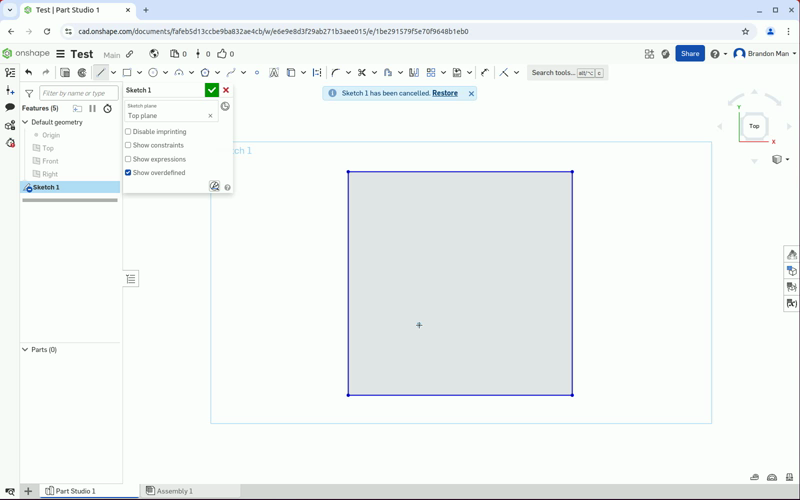
mouse_move(449, 324)
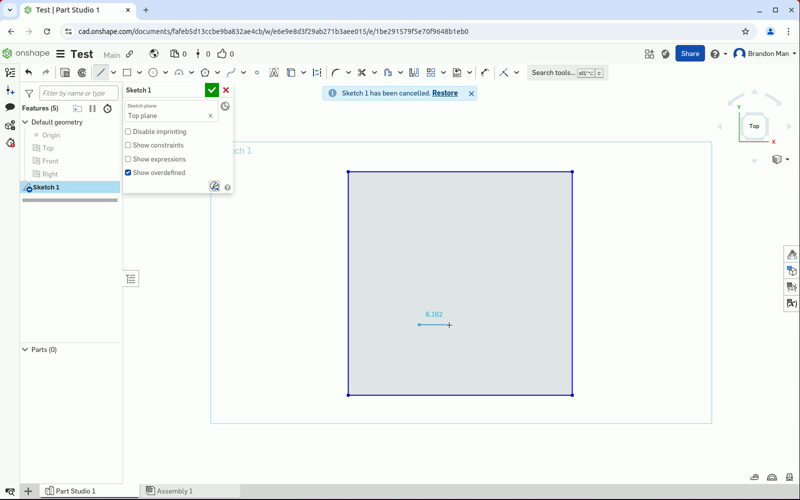
mouse_move(461, 324)
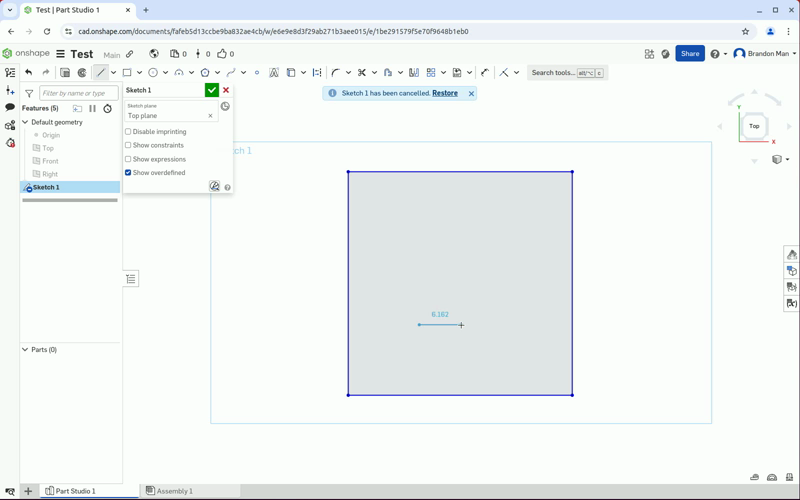
click(461, 324)
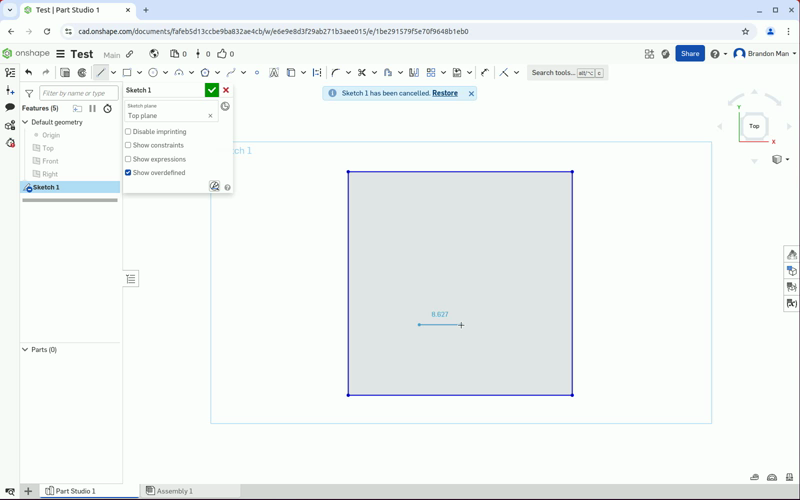
key_up(shift)
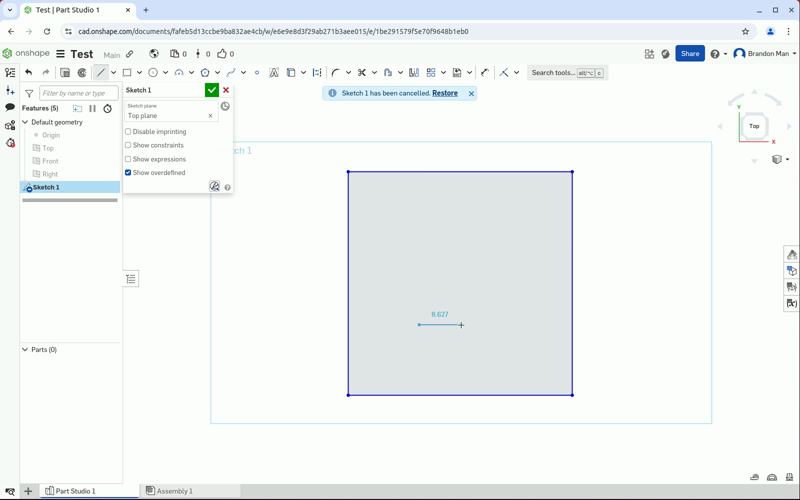
key_down(shift)
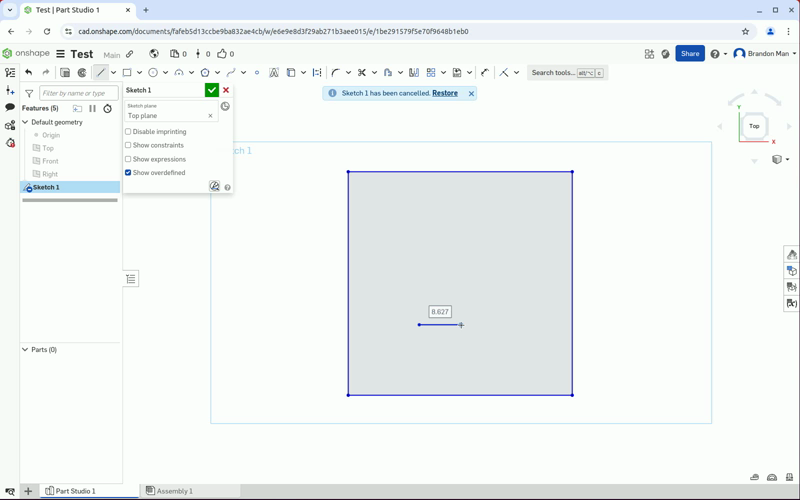
mouse_move(491, 324)
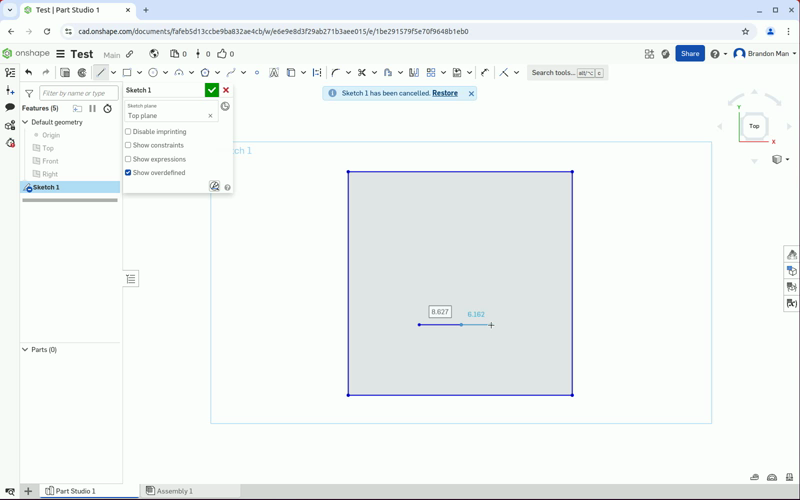
mouse_move(461, 282)
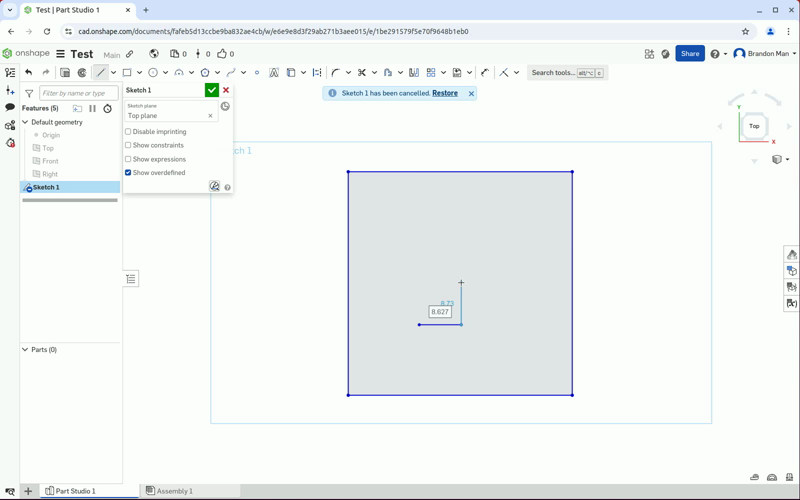
click(461, 282)
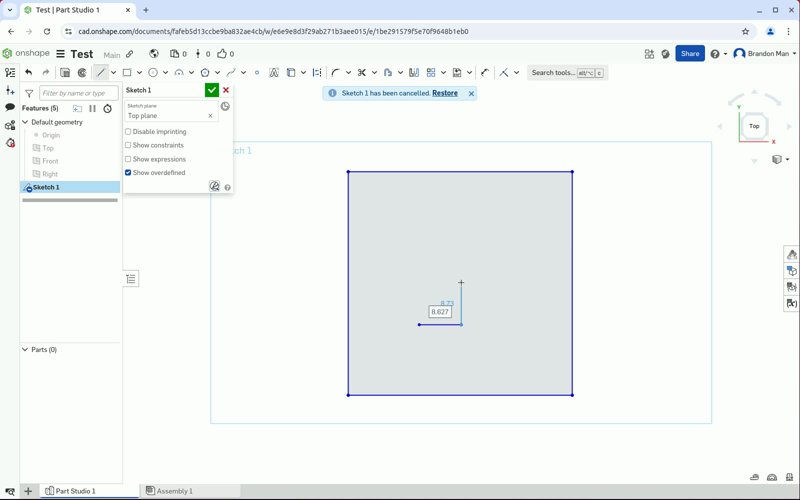
key_up(shift)
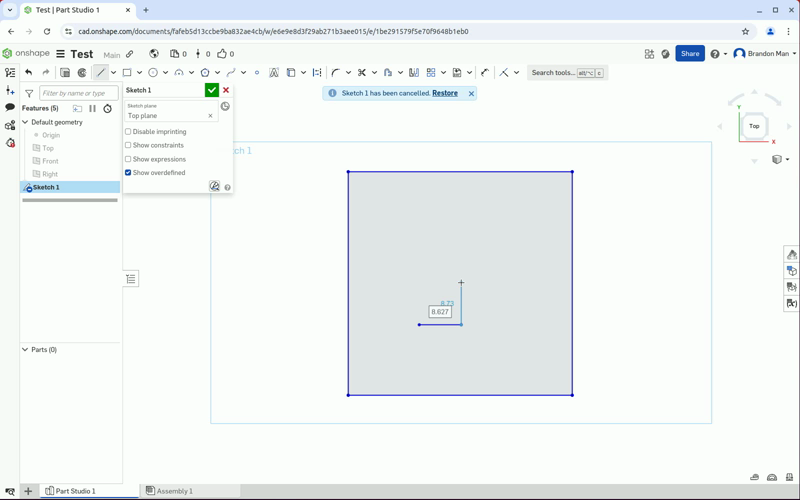
key_down(shift)
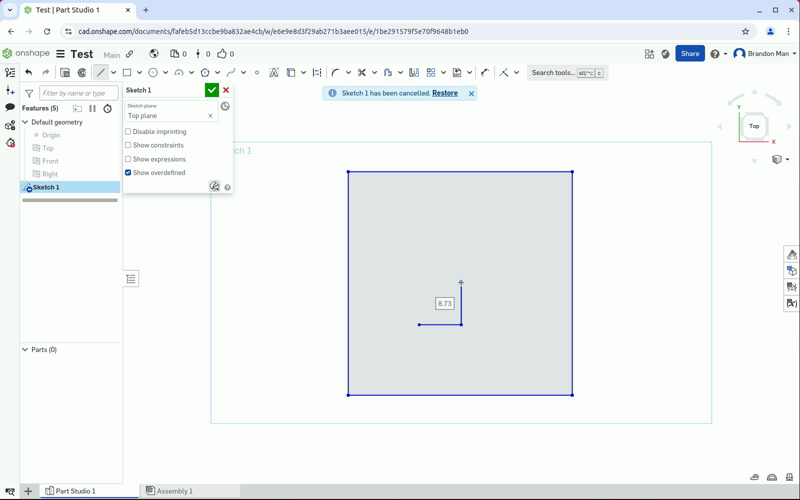
mouse_move(491, 282)
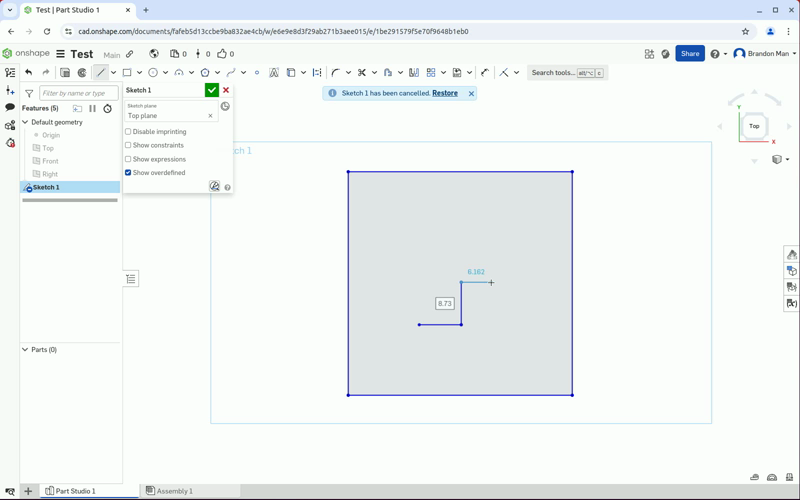
mouse_move(419, 282)
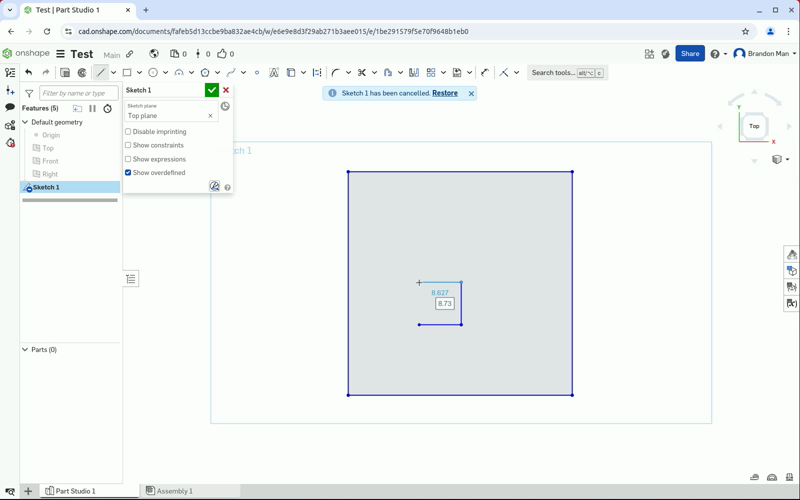
click(419, 282)
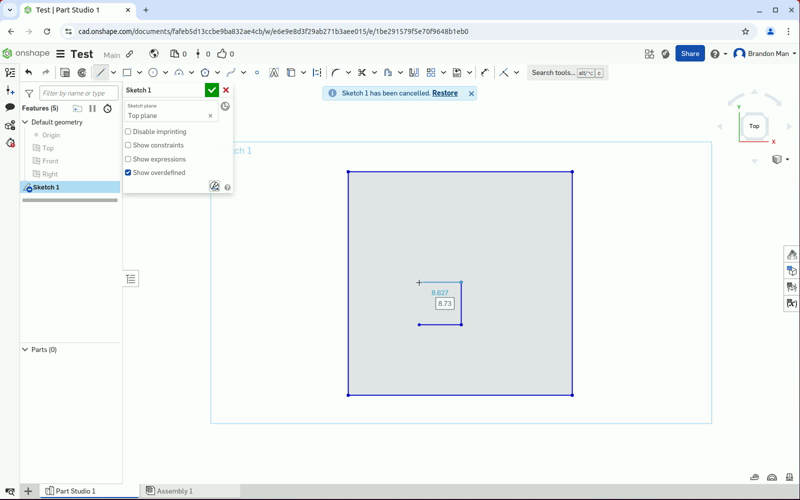
key_up(shift)
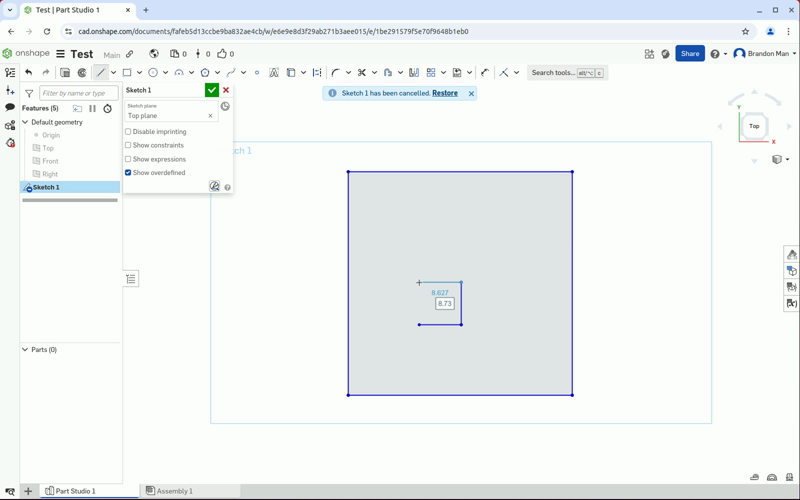
mouse_move(449, 282)
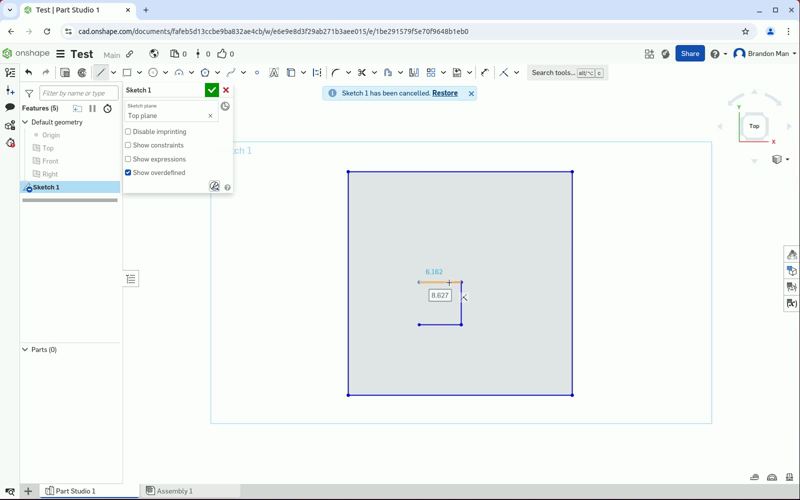
key_down(shift)
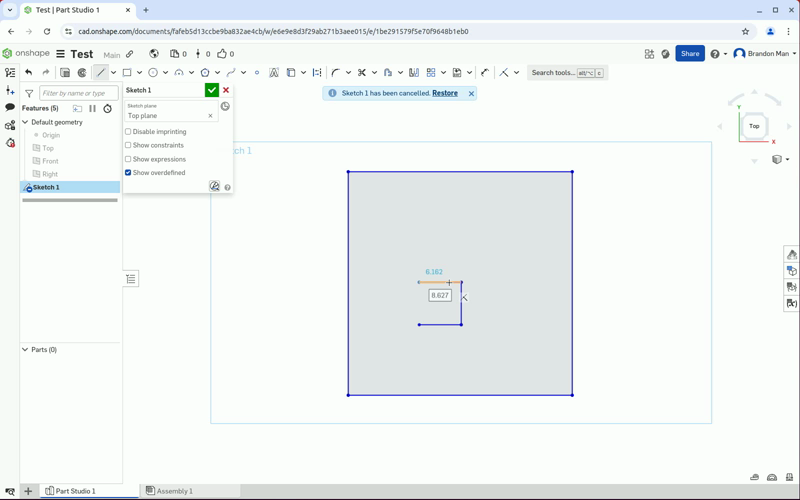
mouse_move(419, 324)
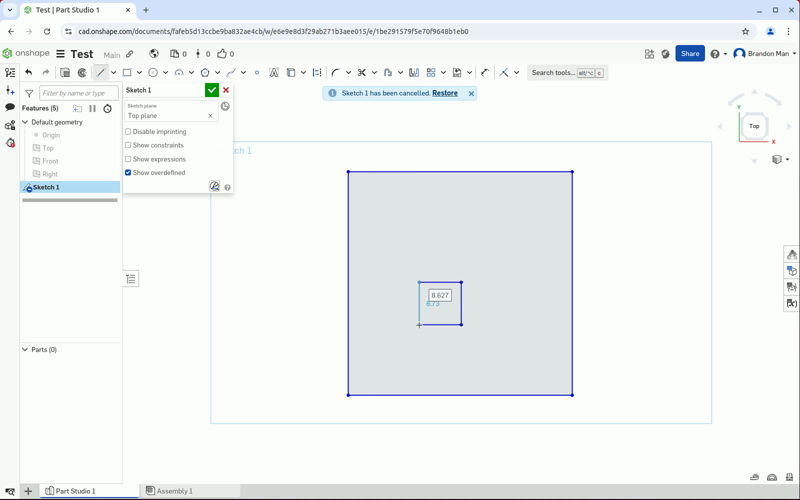
key_up(shift)
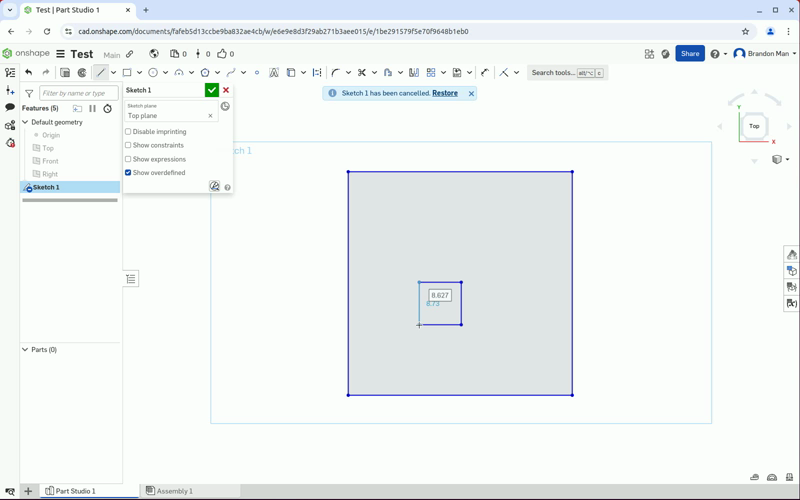
click(419, 324)
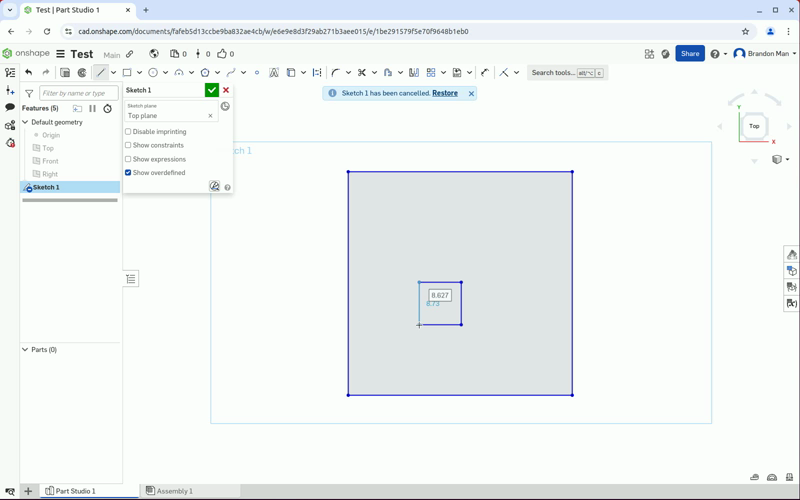
key(esc)
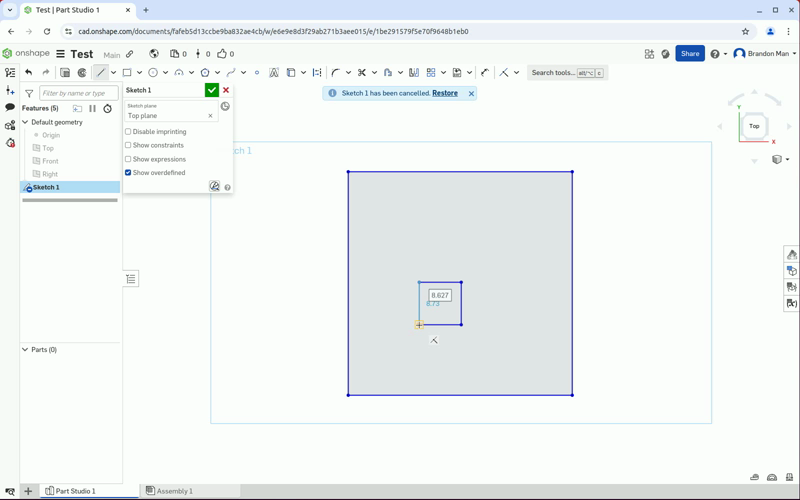
mouse_move(517, 299)
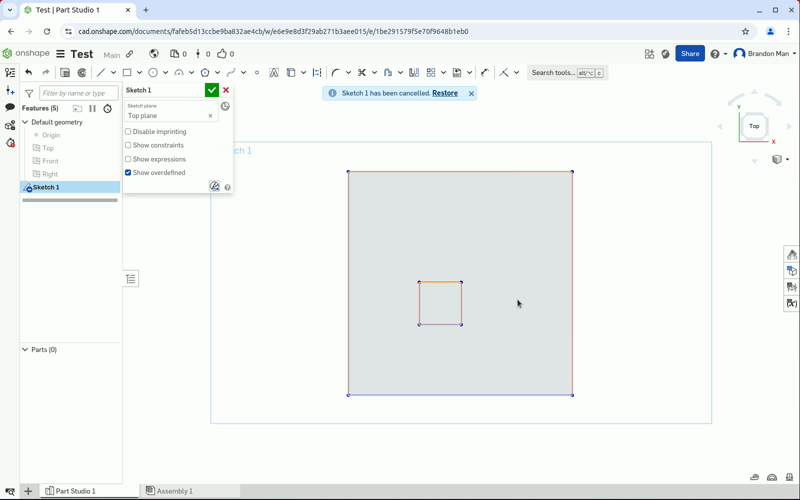
click(517, 299)
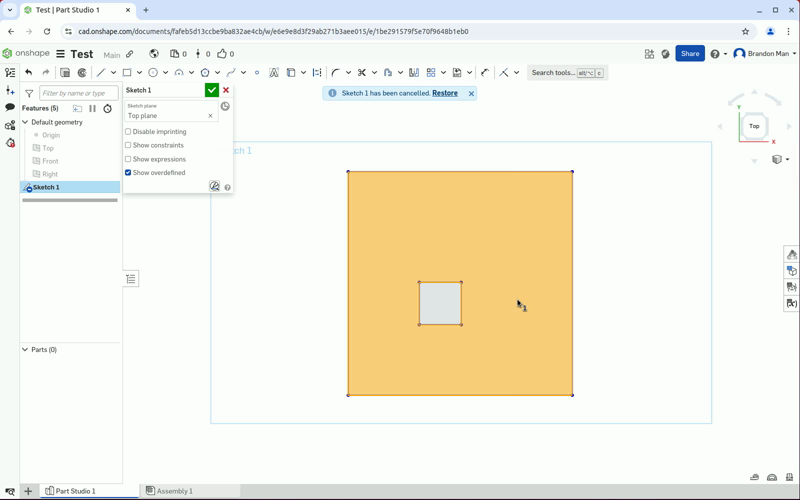
mouse_move(73, 352)
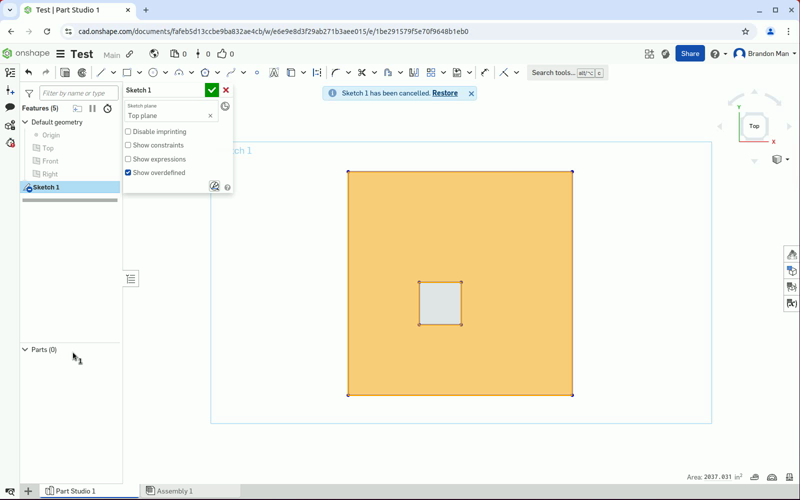
key(shift+y)
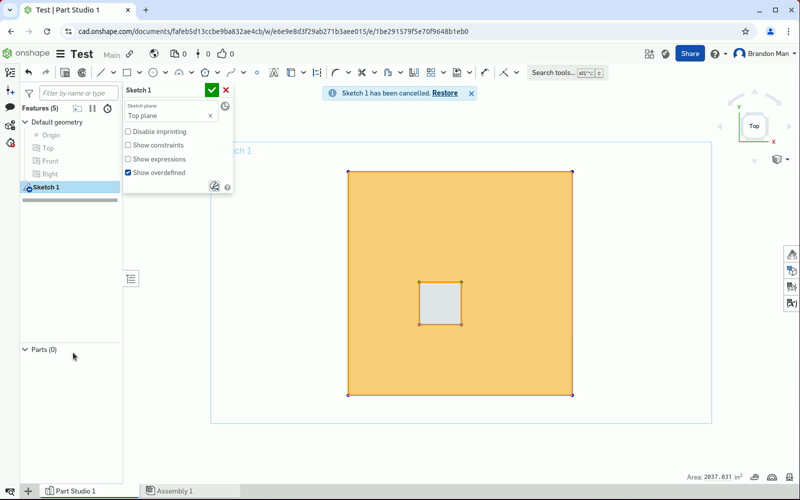
key(shift+e)
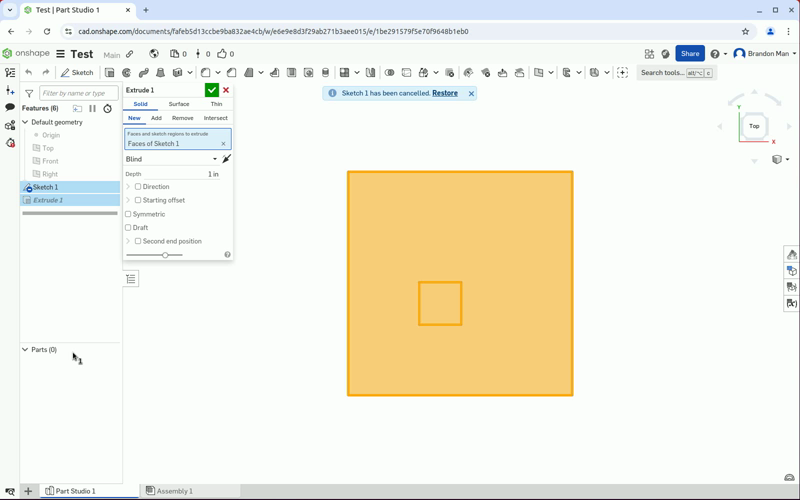
mouse_move(143, 106)
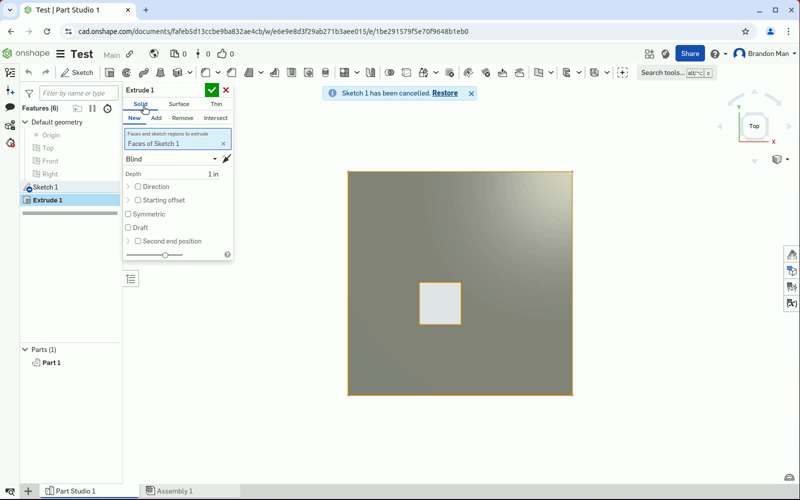
click(143, 106)
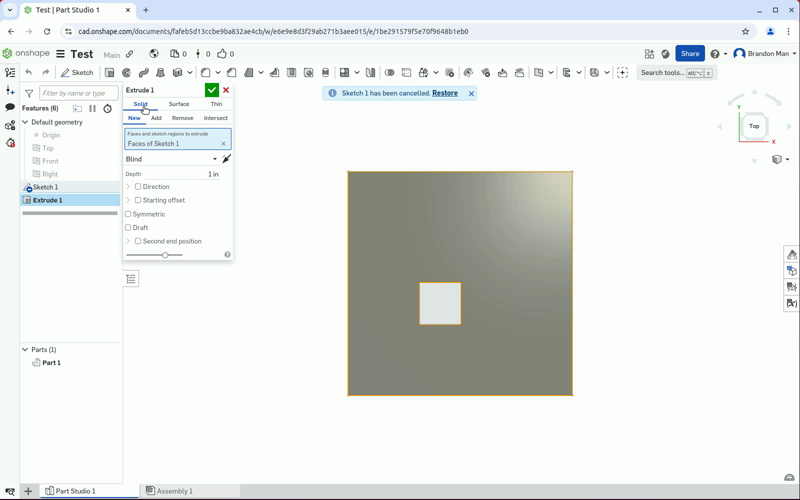
mouse_move(137, 120)
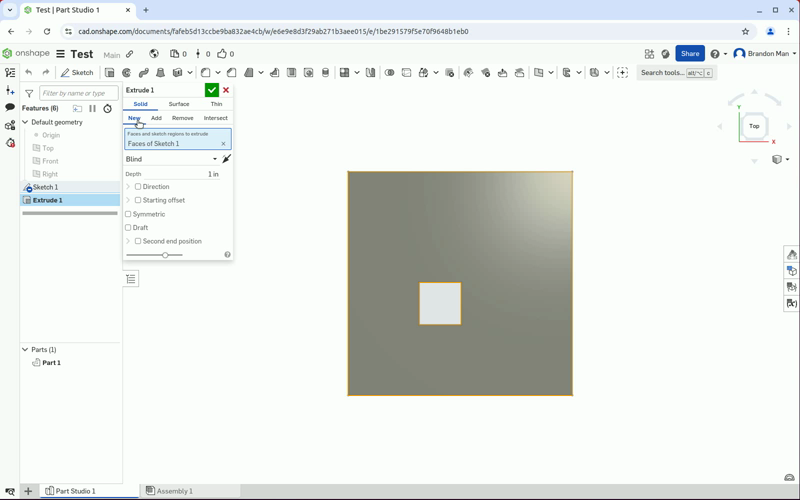
click(137, 120)
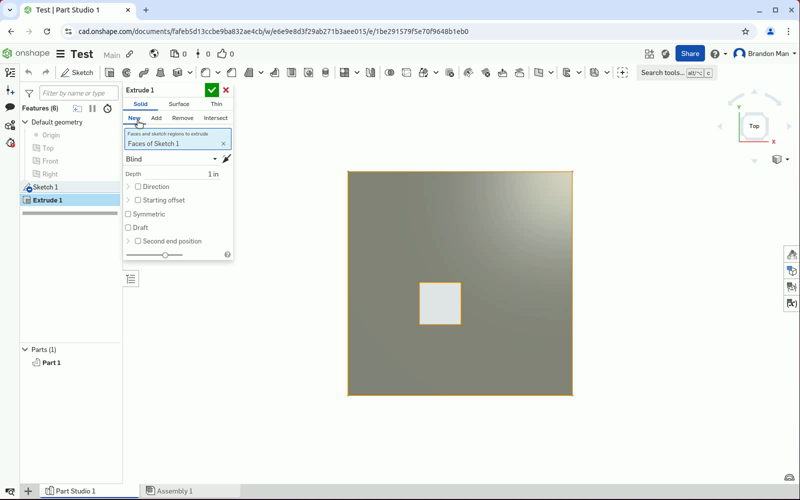
key(tab, 4)
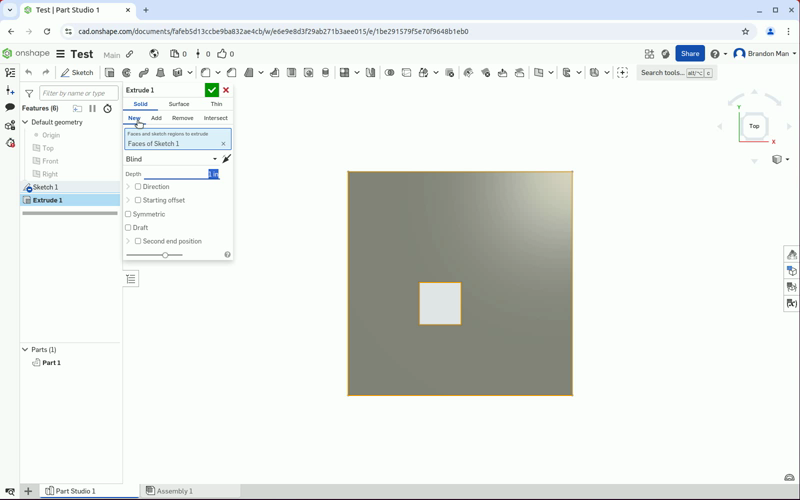
text(0.481)
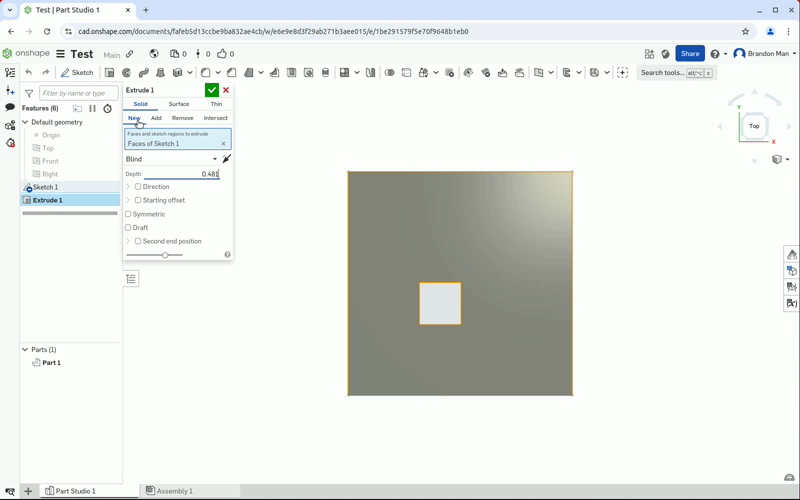
key(enter)
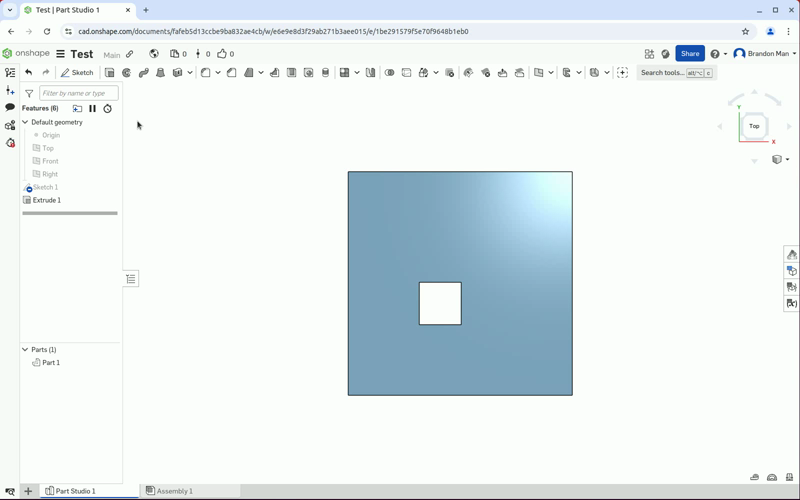
key(shift+h)
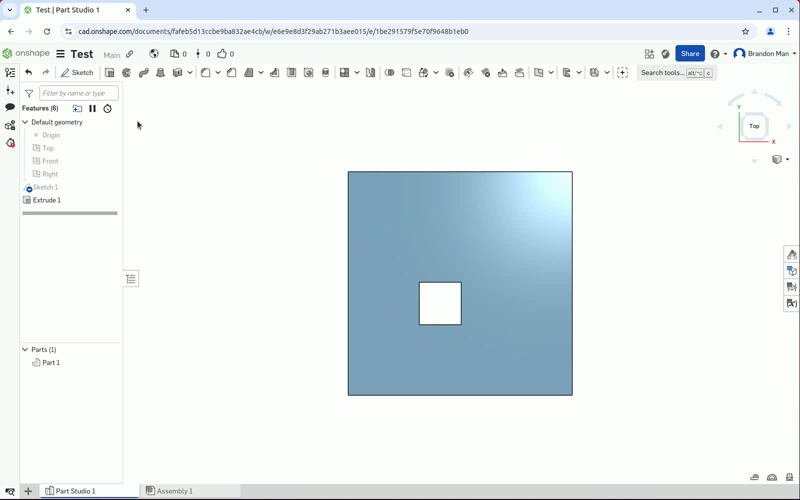
key(shift+h)
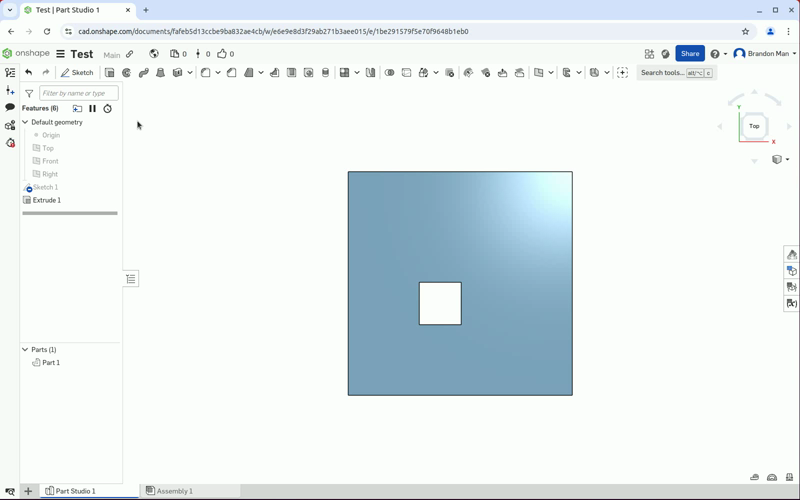
mouse_move(73, 189)
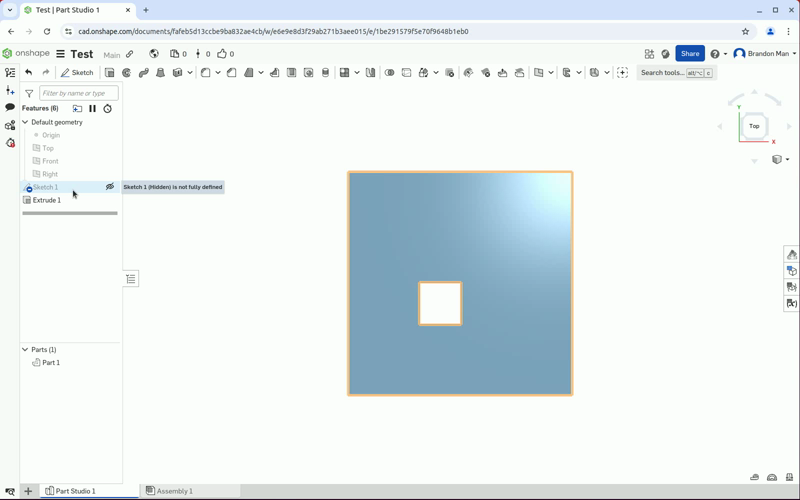
click(73, 189)
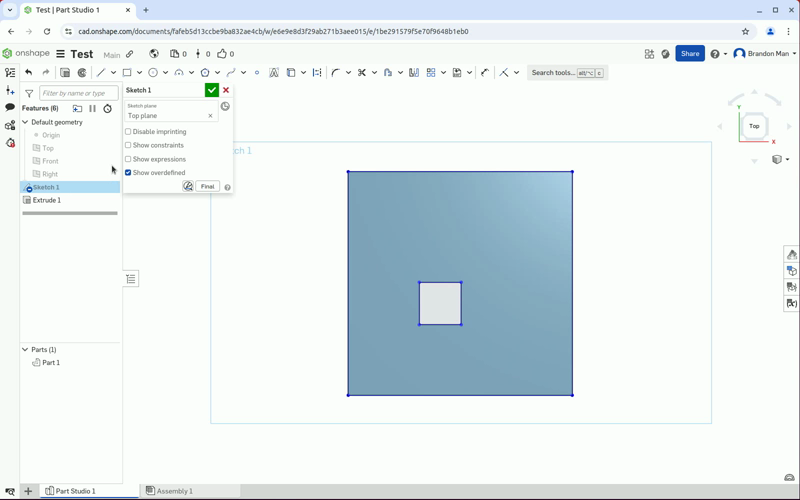
mouse_move(229, 92)
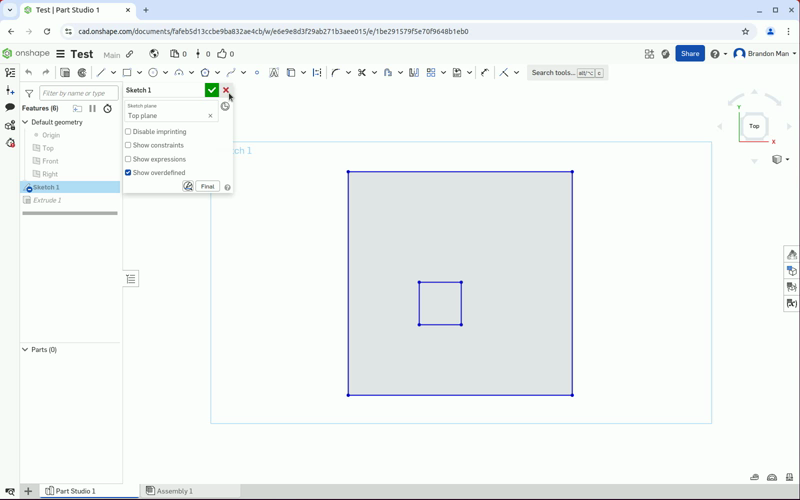
click(229, 92)
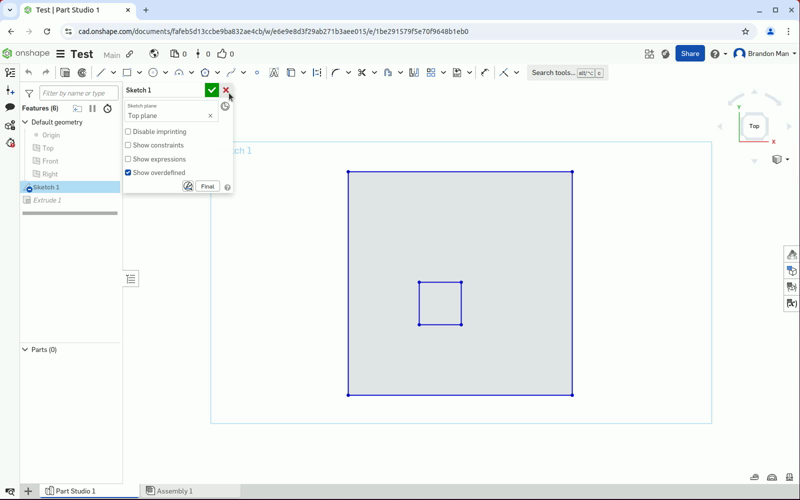
key(shift+s)
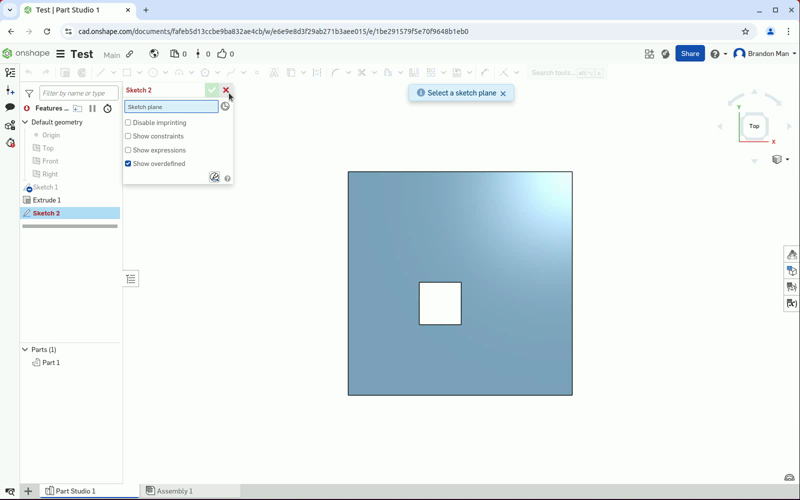
mouse_move(73, 150)
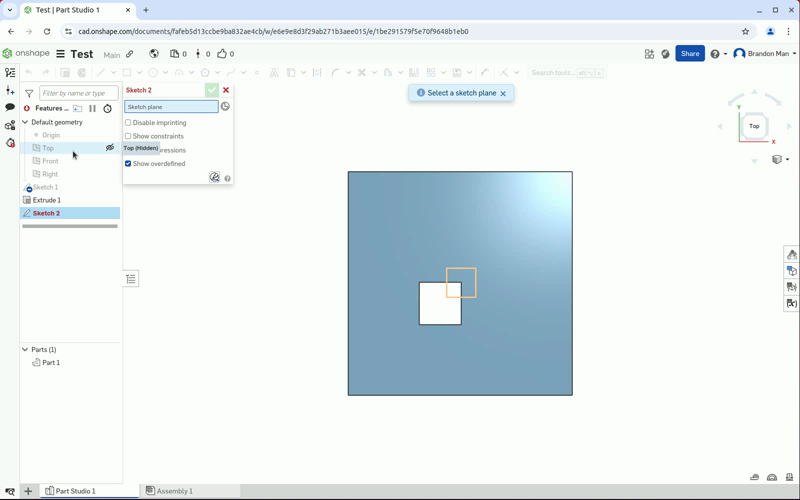
click(73, 150)
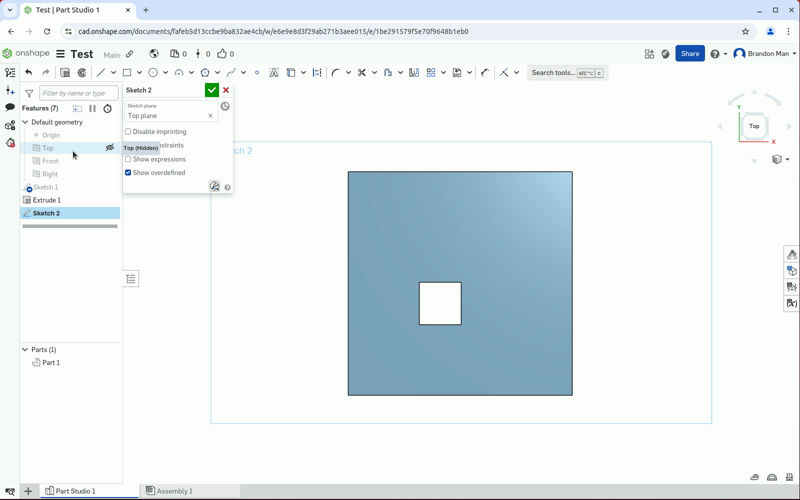
mouse_move(73, 352)
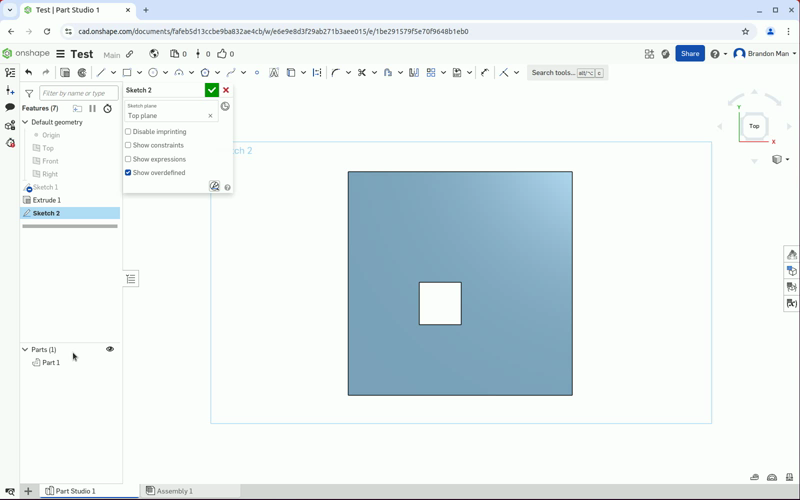
key(y)
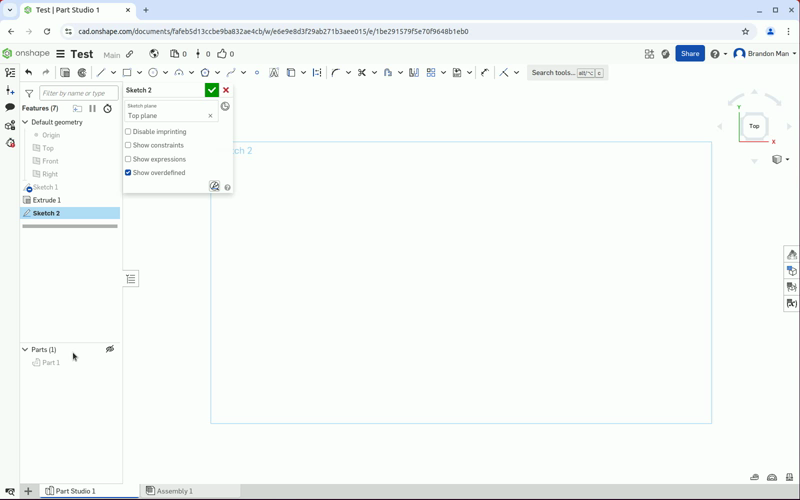
key(l)
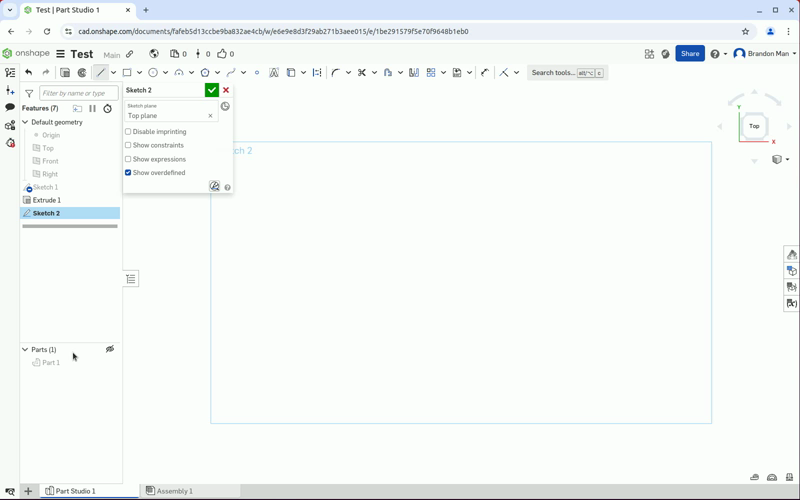
key_down(shift)
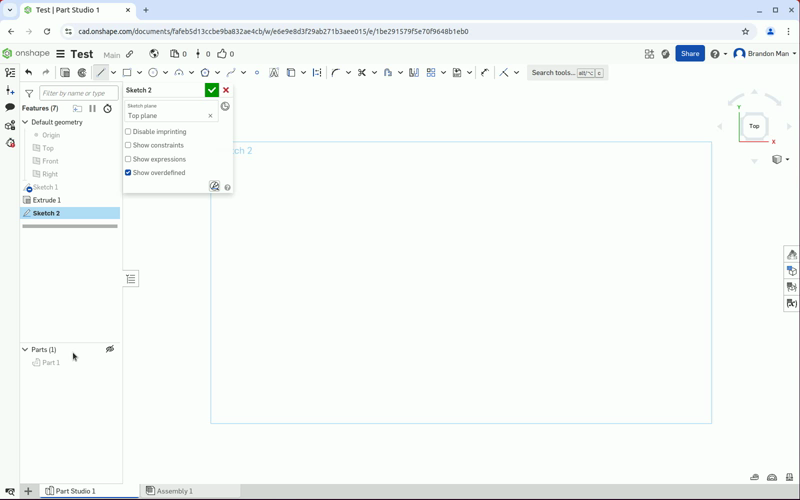
mouse_move(418, 325)
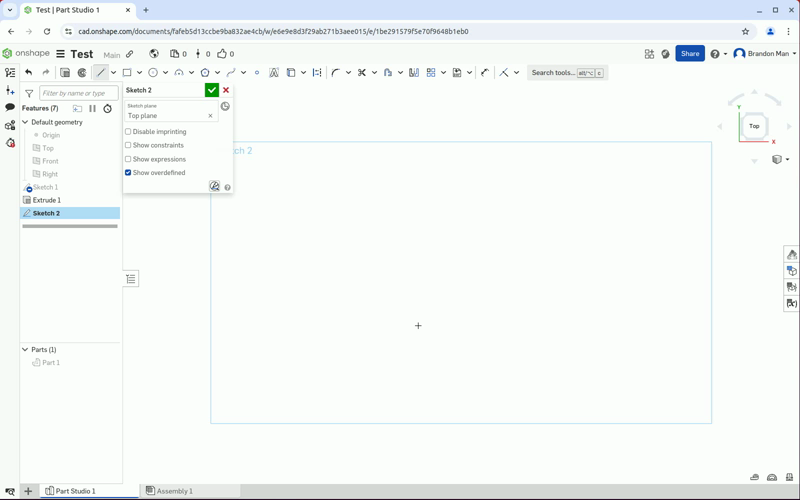
click(418, 325)
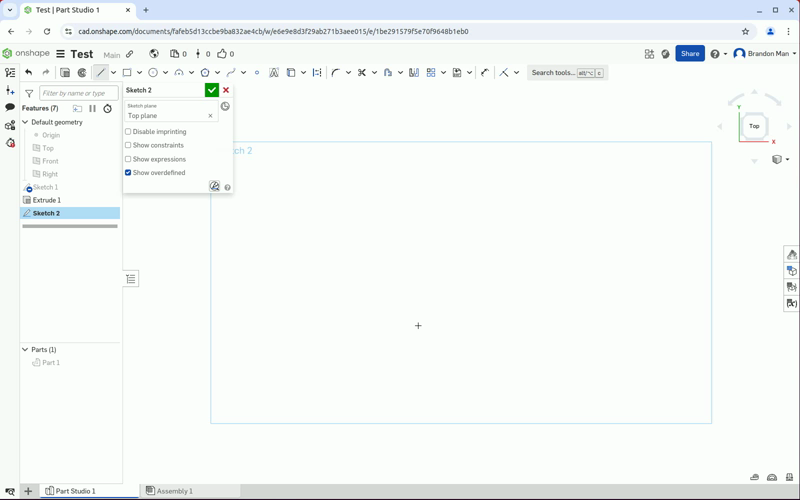
key_up(shift)
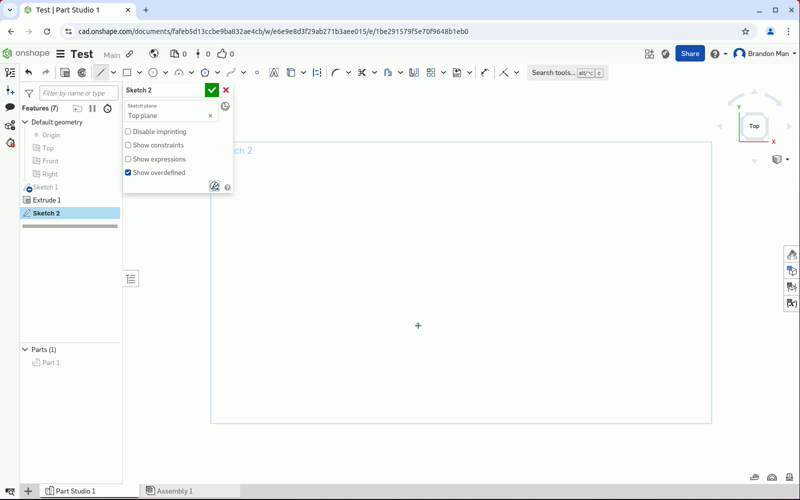
key_down(shift)
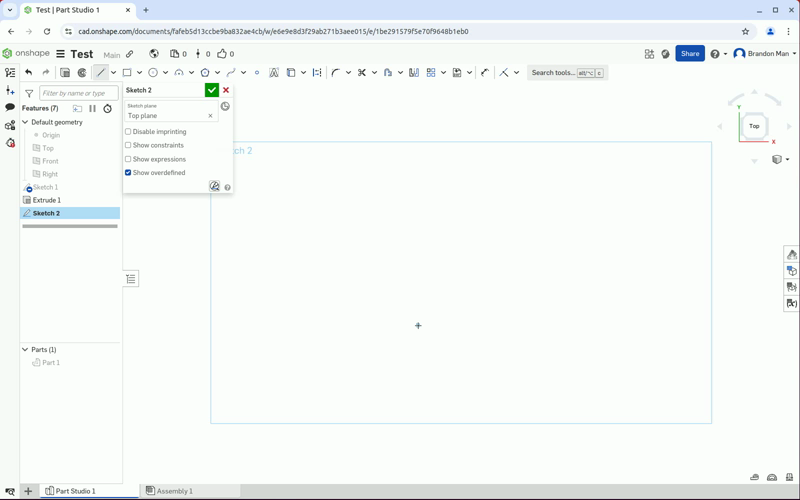
mouse_move(448, 325)
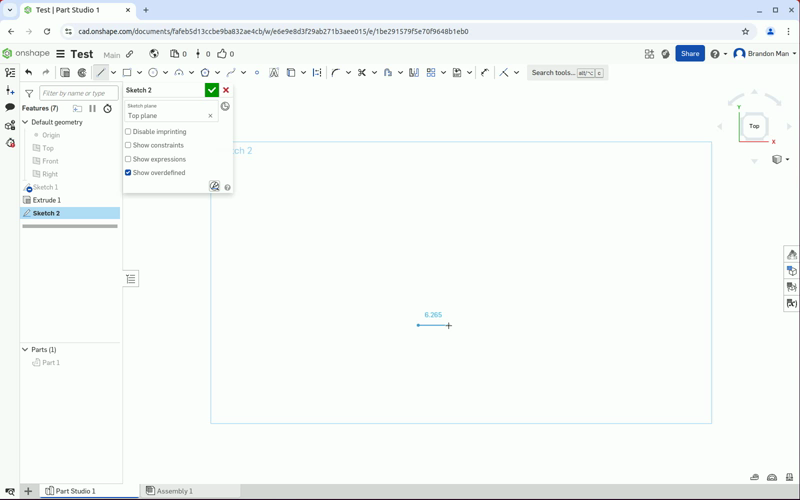
mouse_move(461, 325)
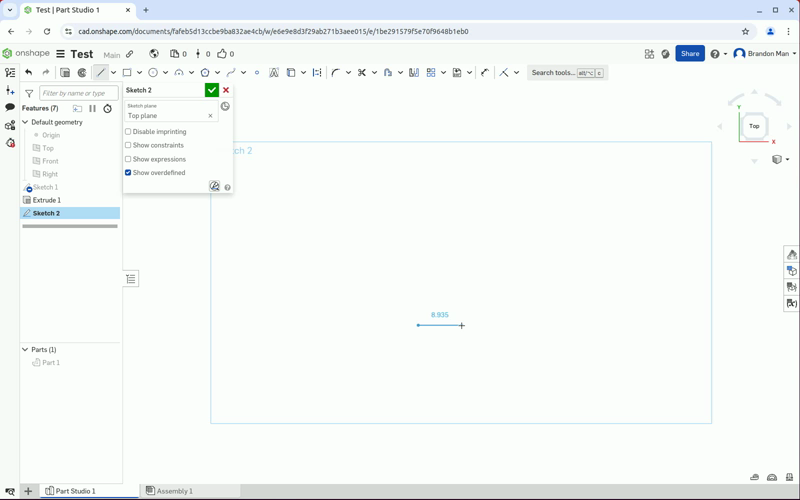
click(461, 325)
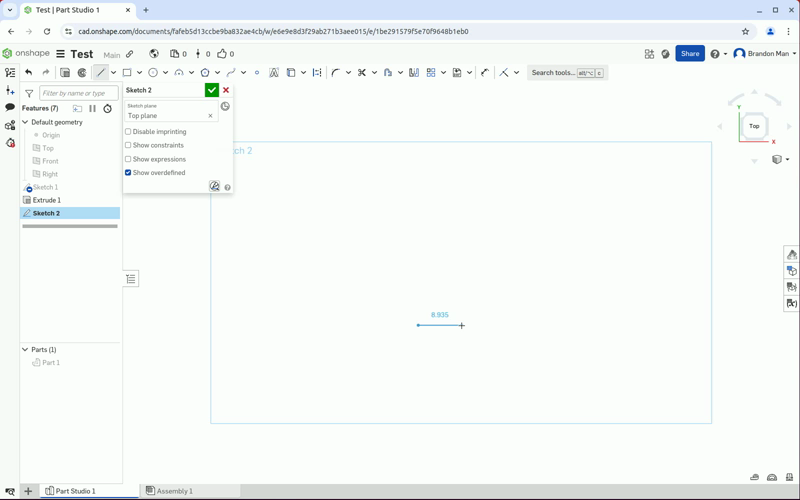
key_up(shift)
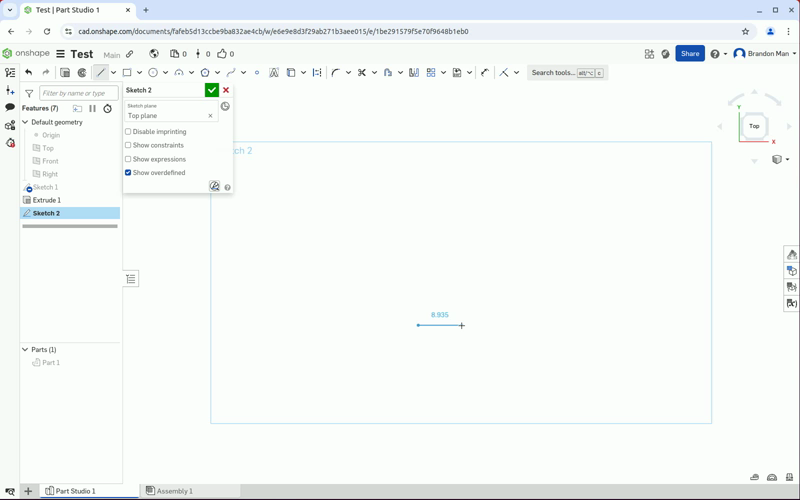
key_down(shift)
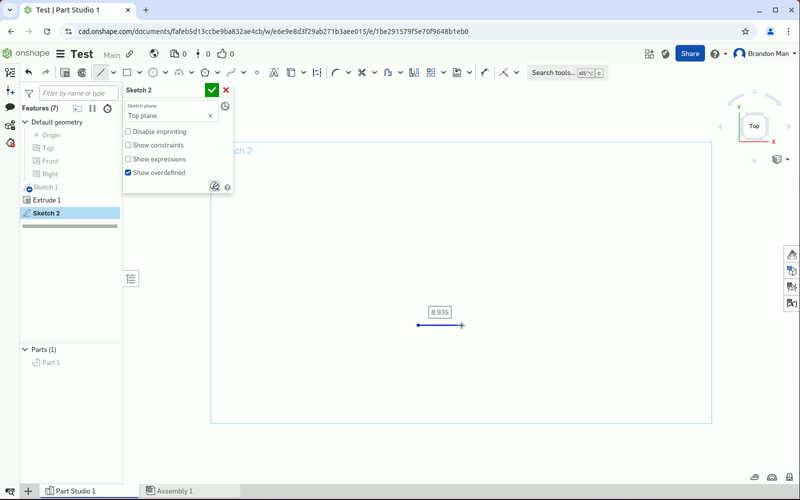
mouse_move(491, 325)
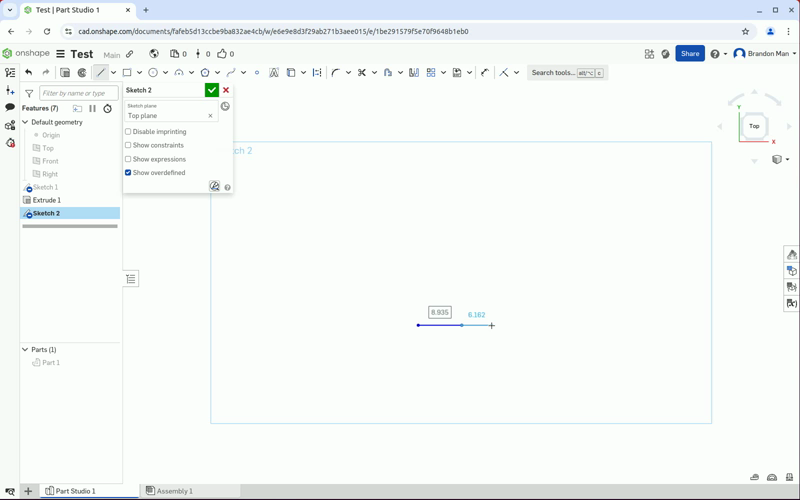
mouse_move(461, 282)
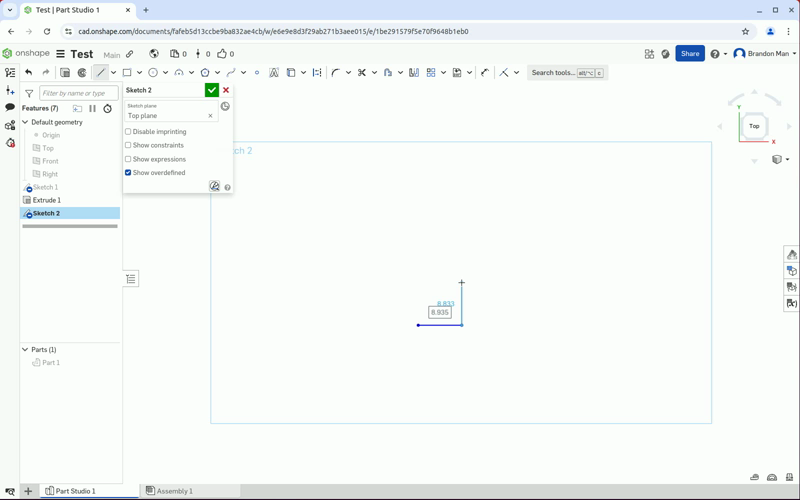
click(461, 282)
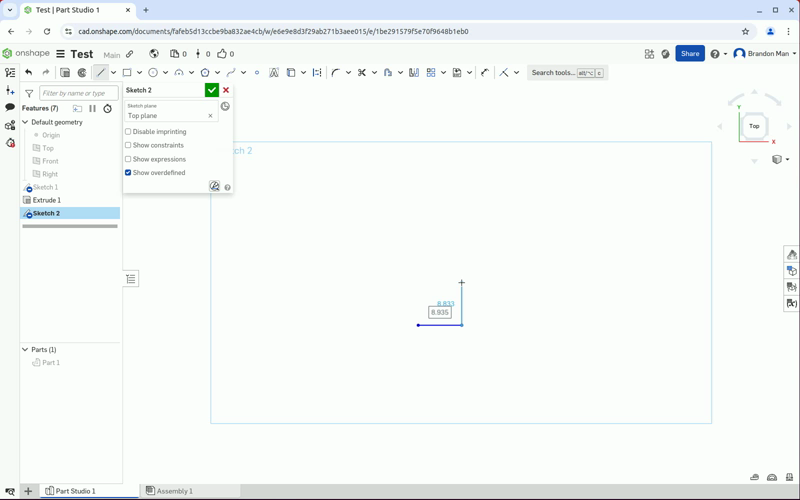
key_up(shift)
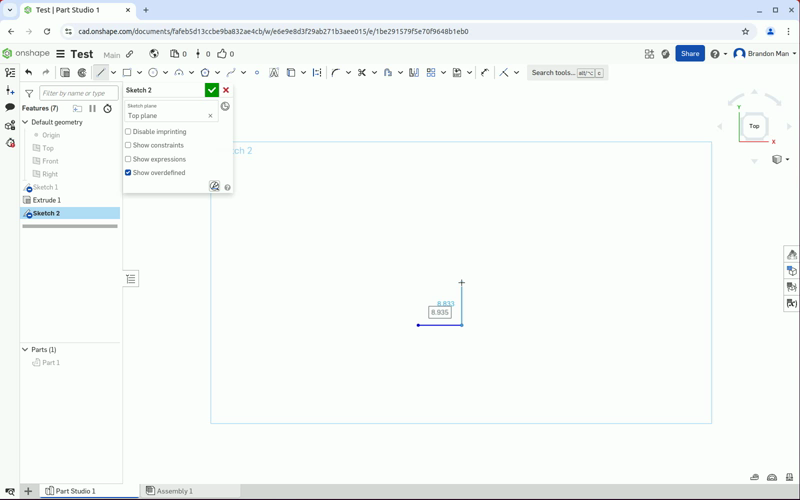
key_down(shift)
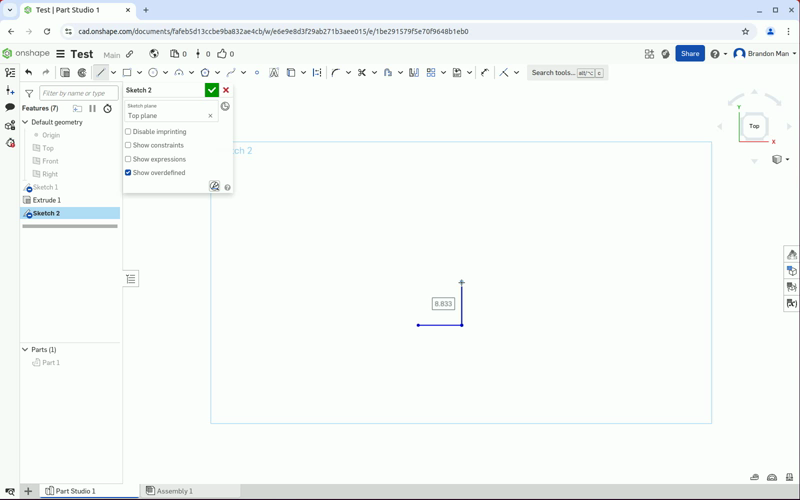
mouse_move(491, 282)
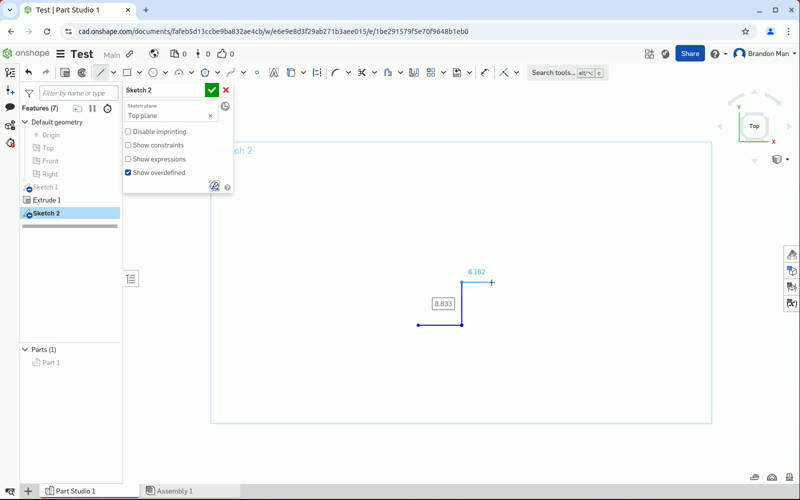
mouse_move(418, 282)
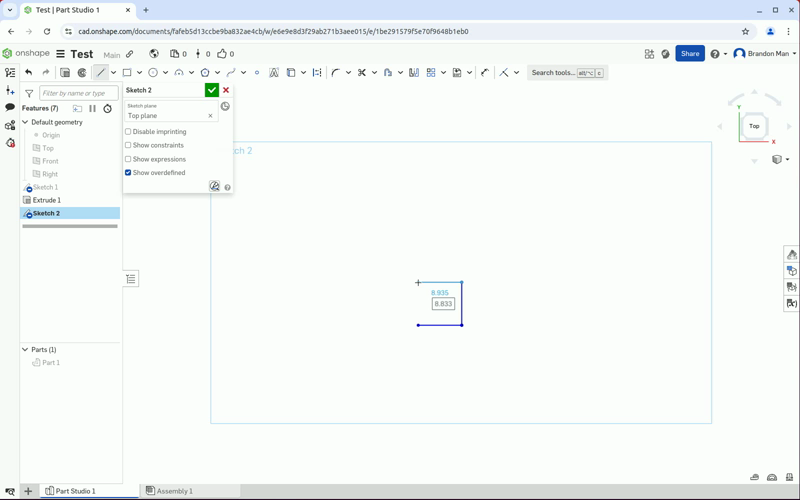
click(418, 282)
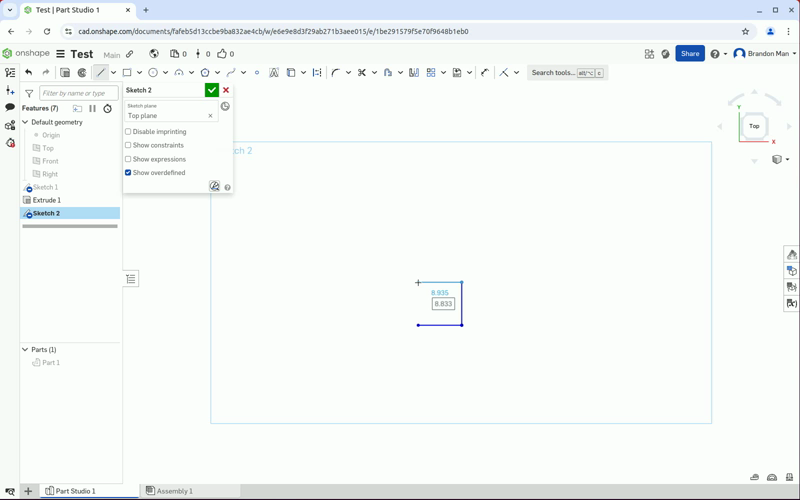
key_up(shift)
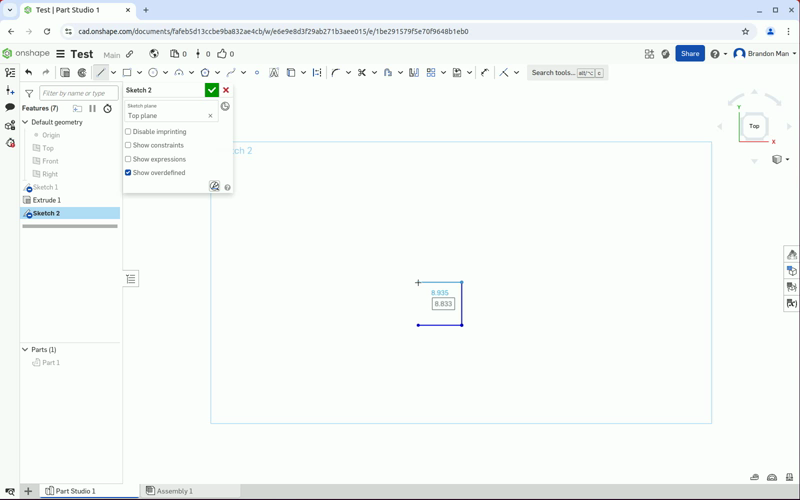
mouse_move(448, 282)
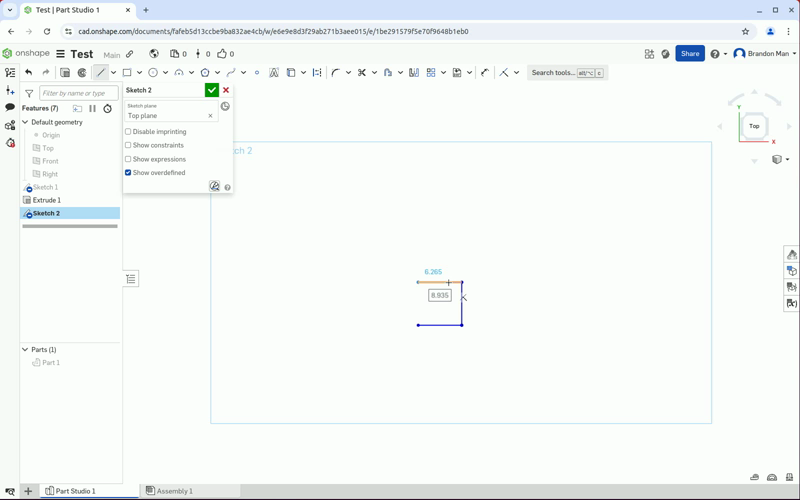
key_down(shift)
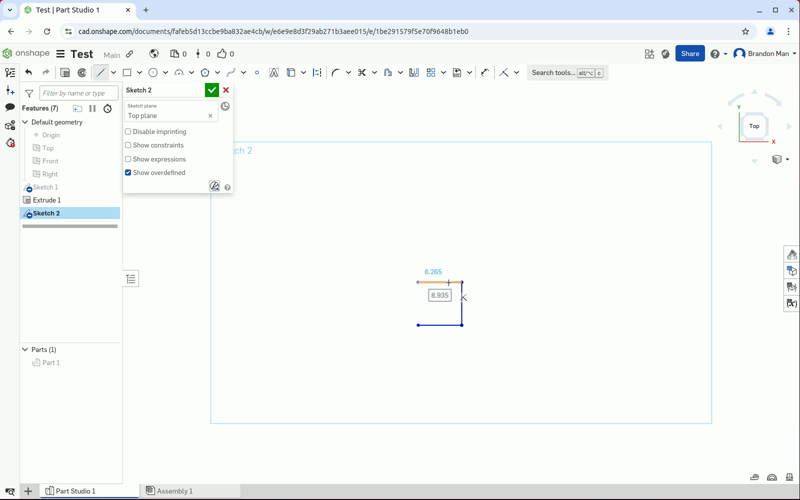
mouse_move(418, 325)
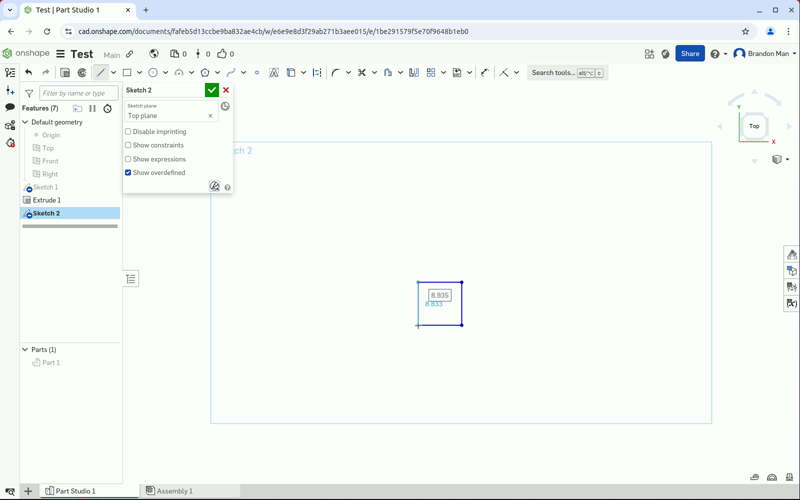
key_up(shift)
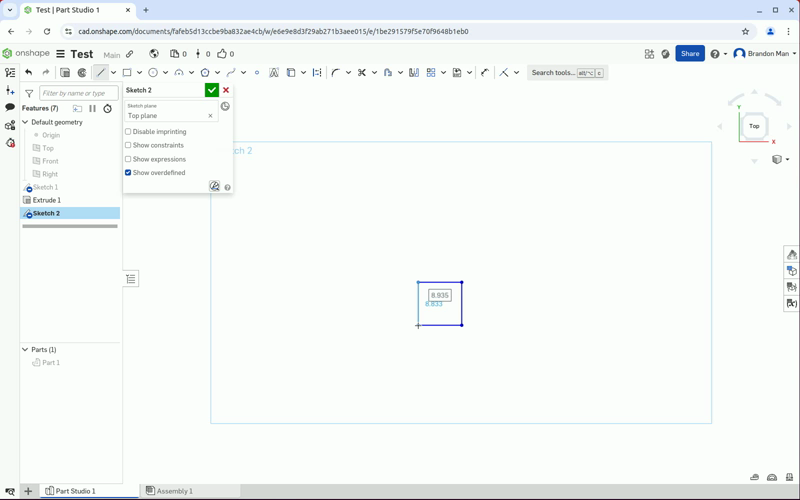
click(418, 325)
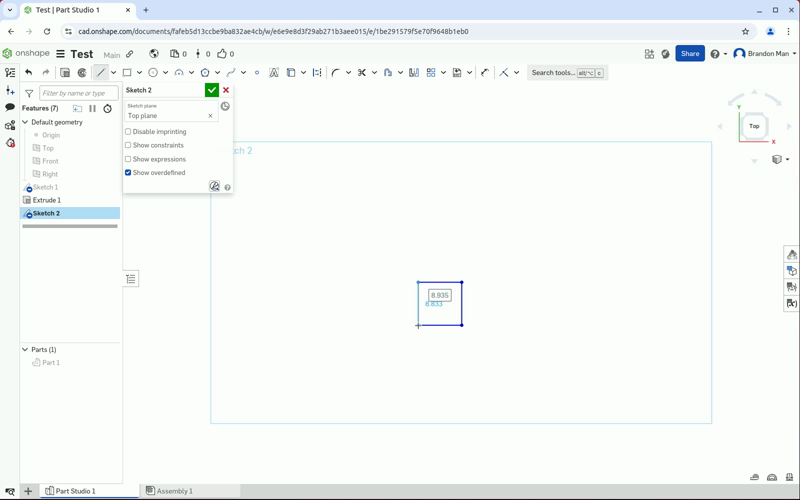
key(esc)
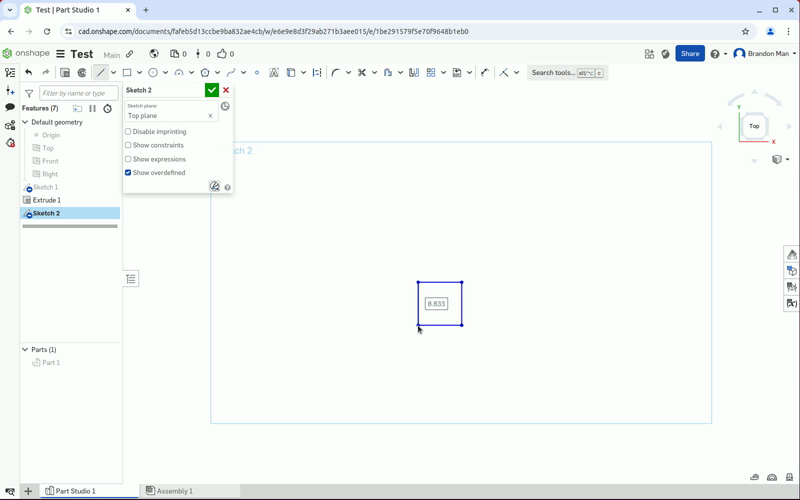
mouse_move(423, 294)
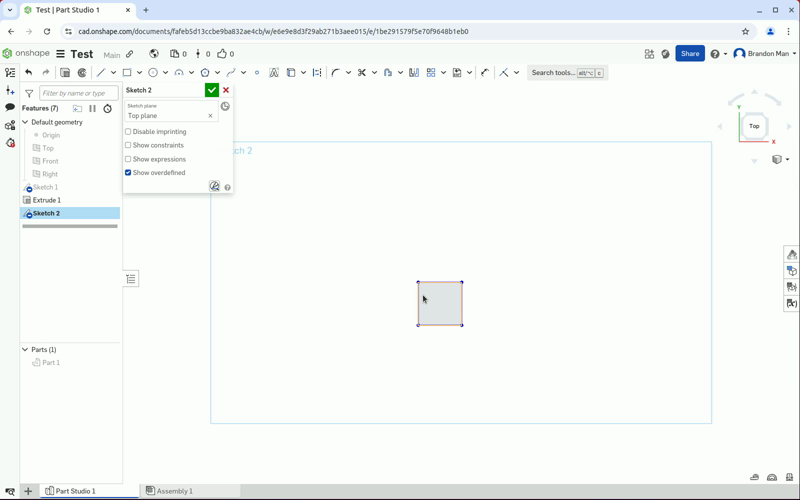
click(423, 294)
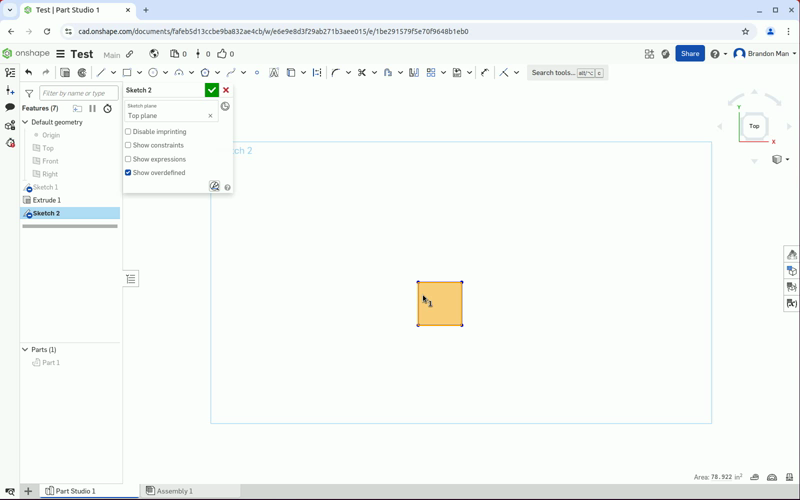
mouse_move(73, 352)
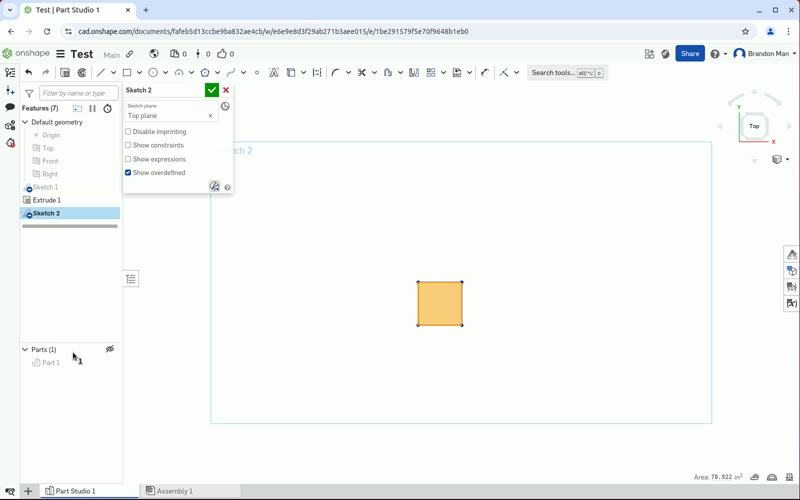
key(shift+y)
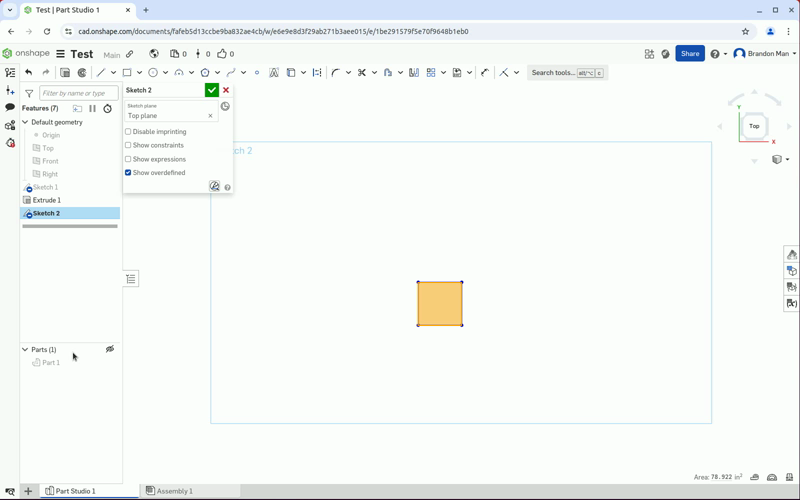
key(shift+e)
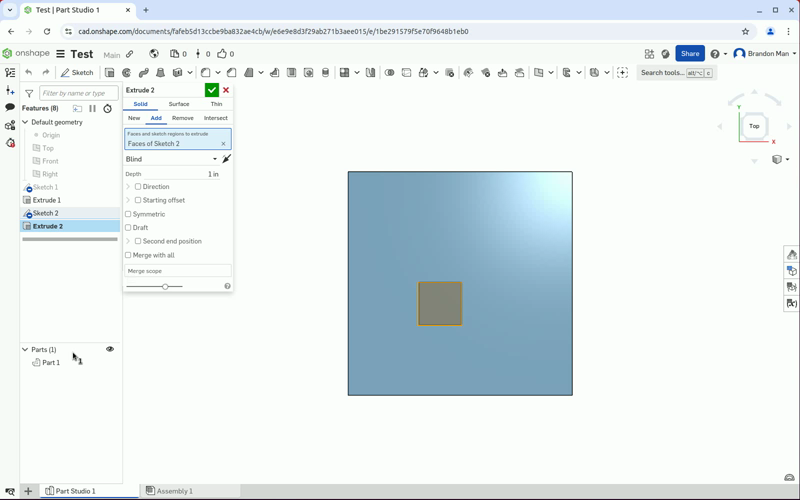
mouse_move(143, 106)
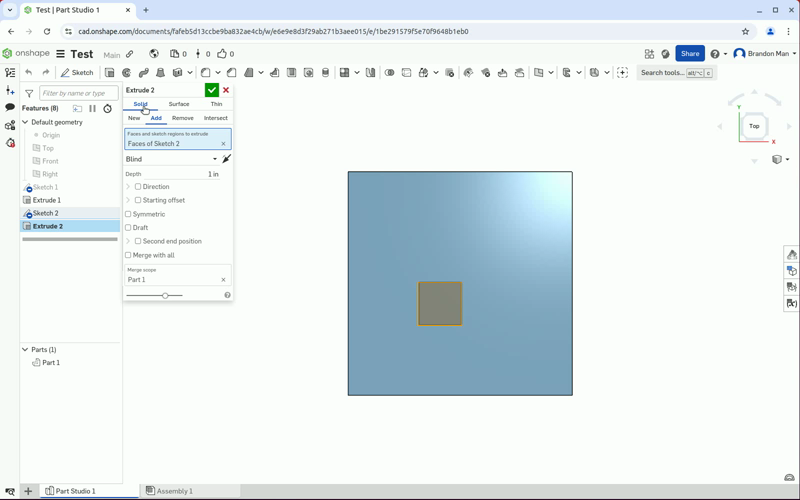
click(143, 106)
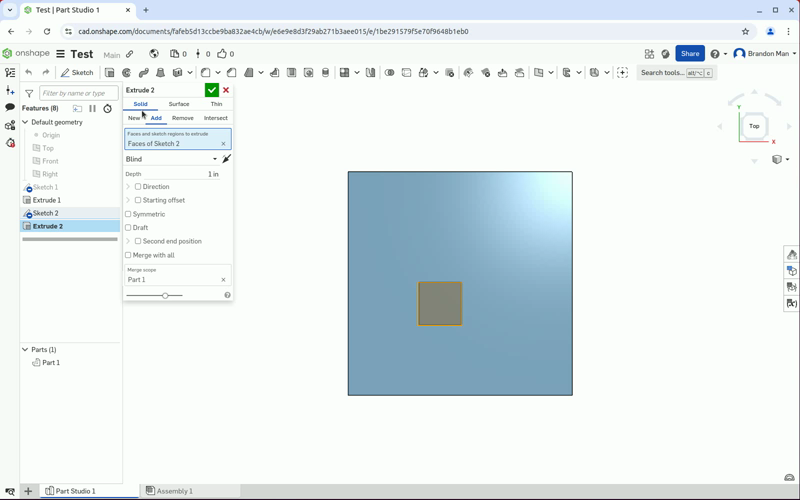
mouse_move(137, 120)
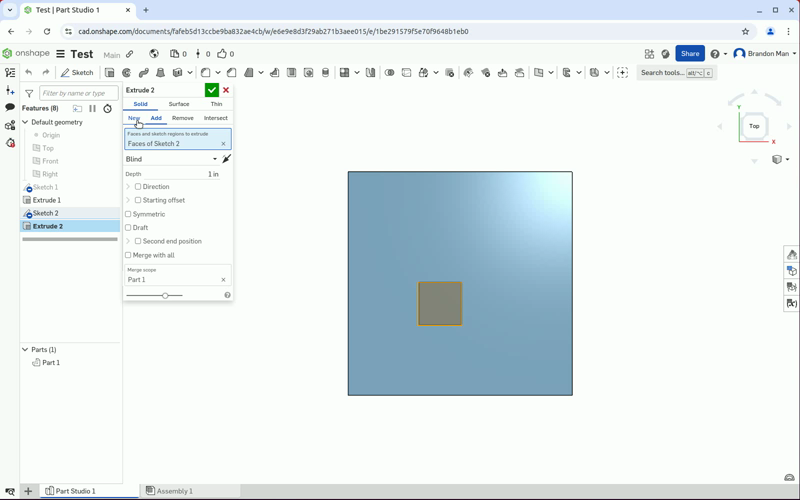
click(137, 120)
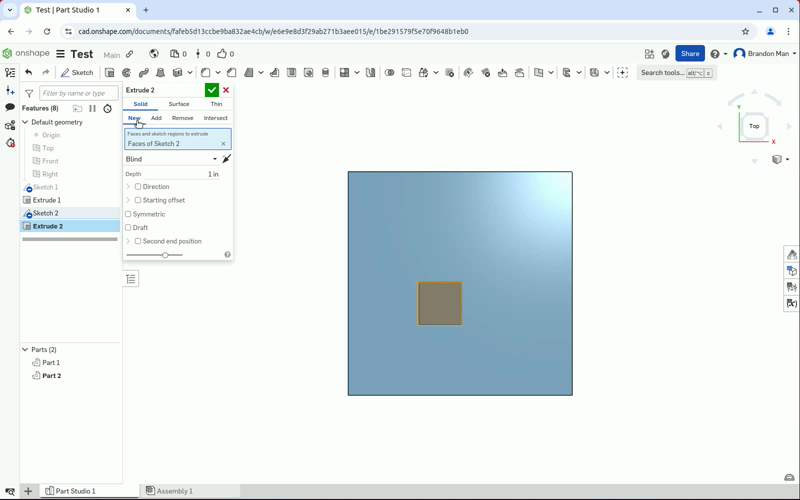
key(tab, 4)
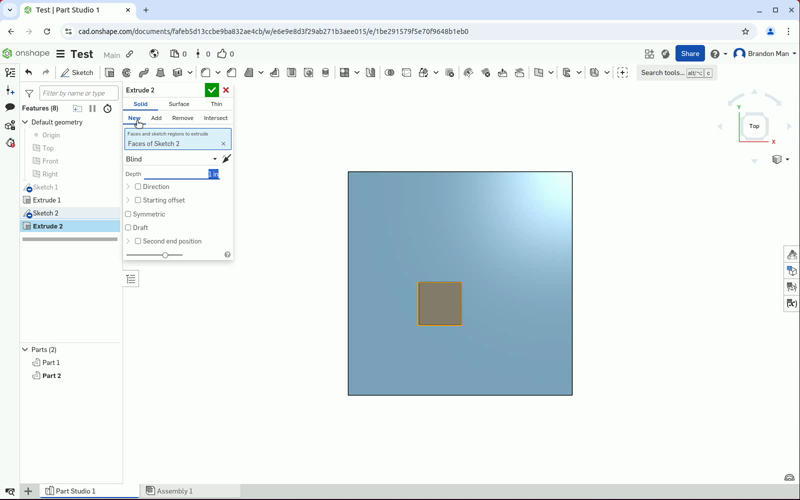
text(0.481)
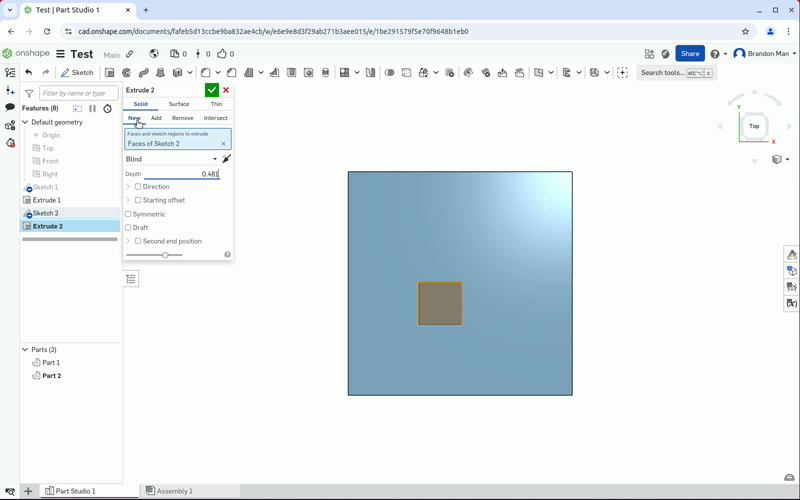
key(enter)
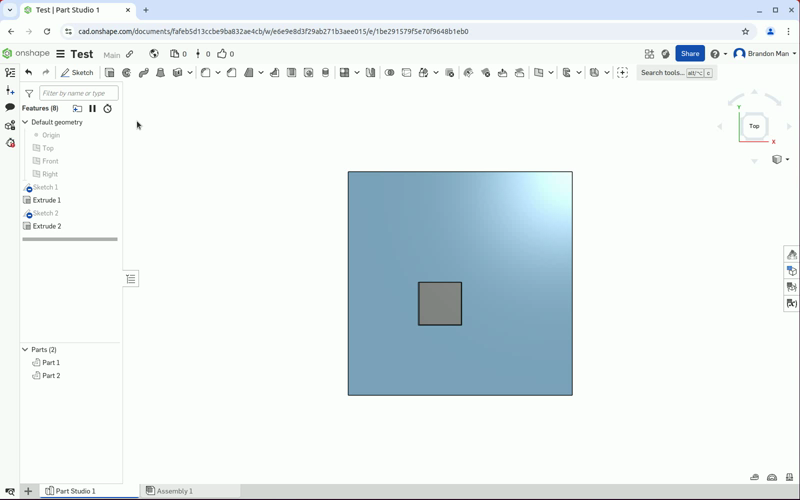
key(shift+h)
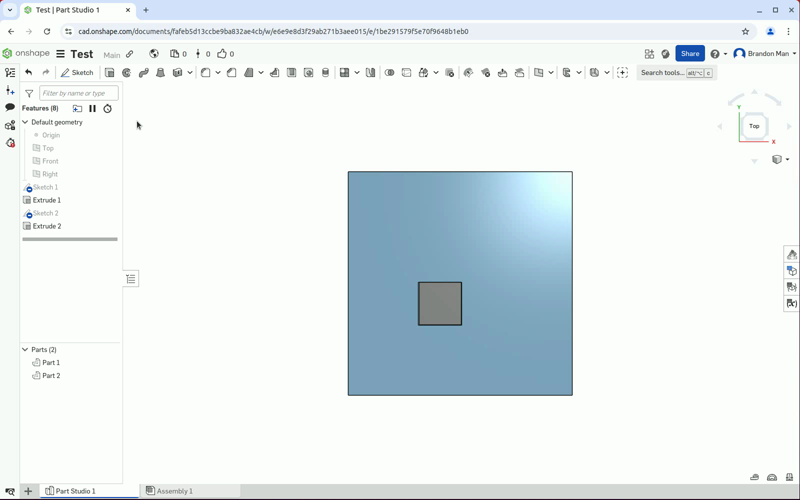
key(shift+h)
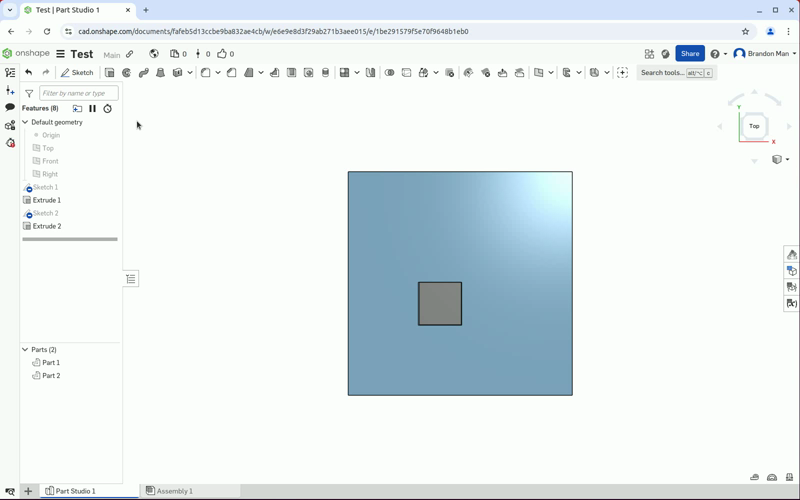
mouse_move(73, 189)
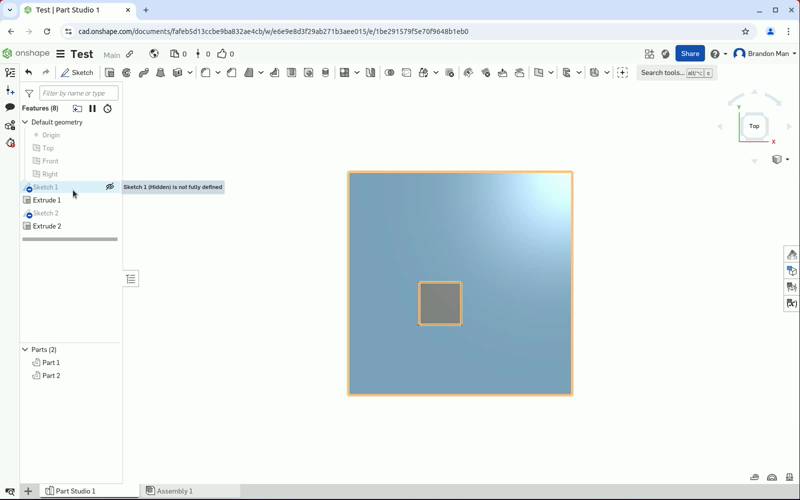
click(73, 189)
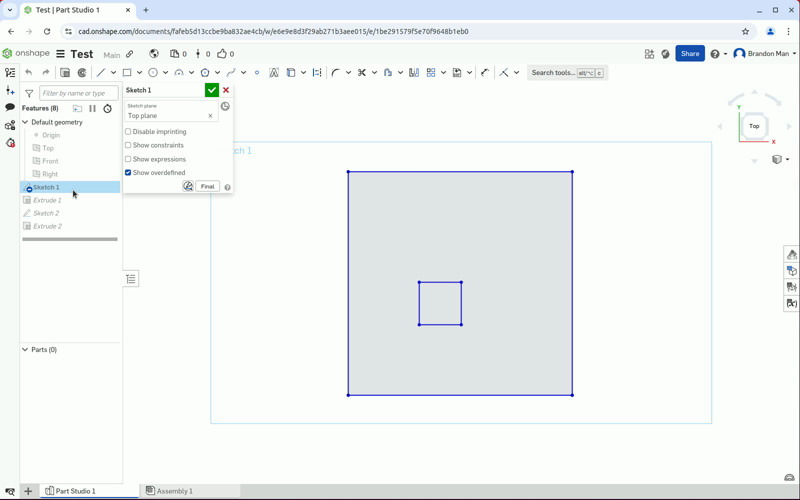
mouse_move(229, 92)
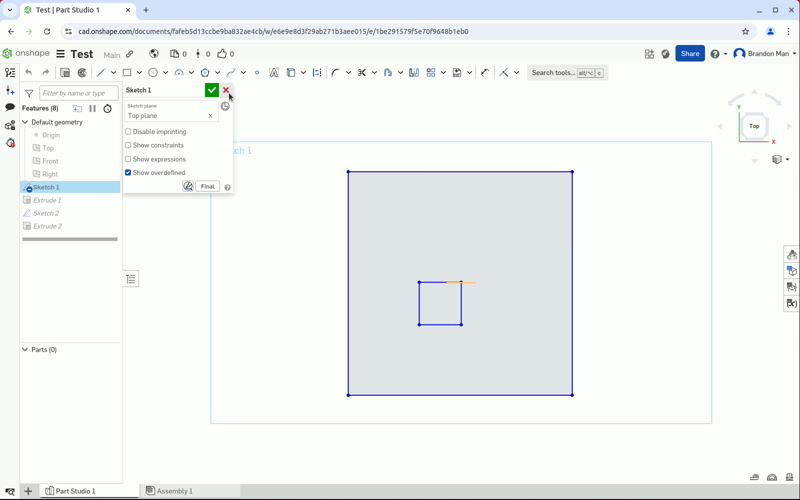
click(229, 92)
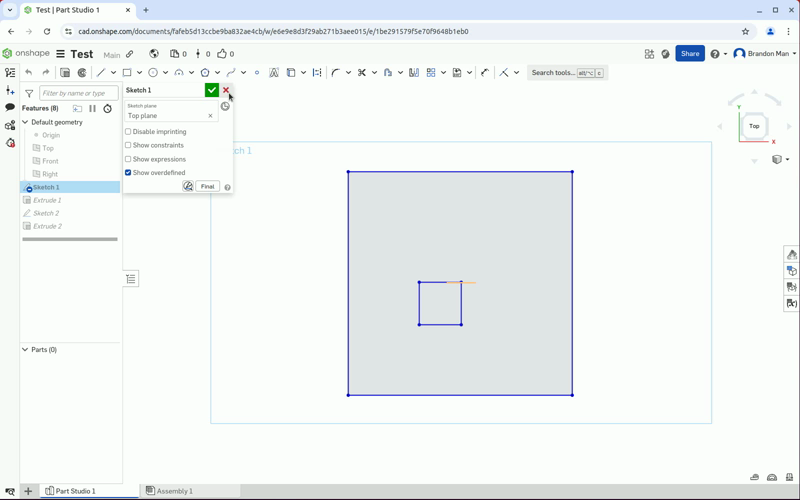
key(shift+s)
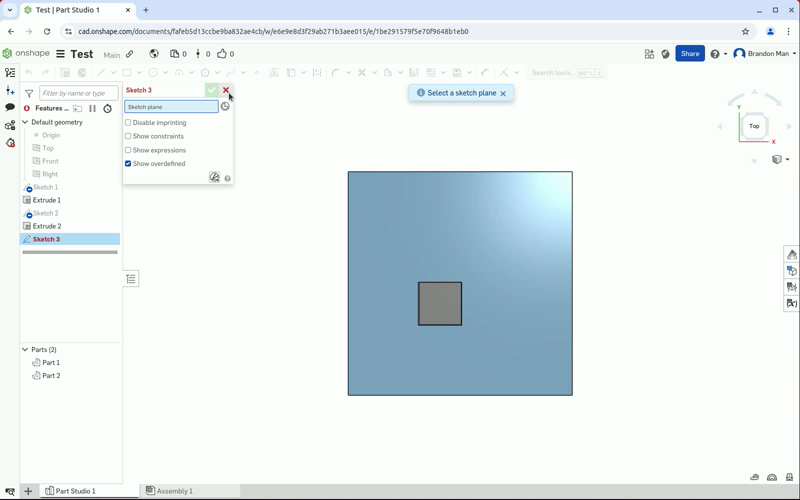
mouse_move(73, 150)
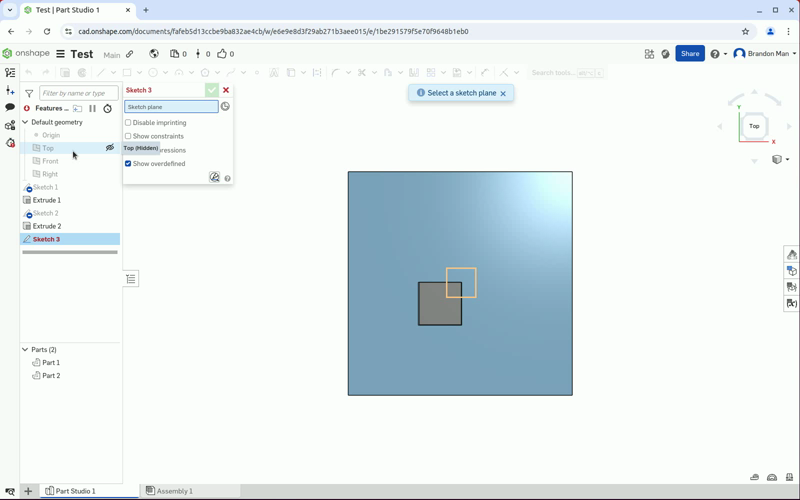
click(73, 150)
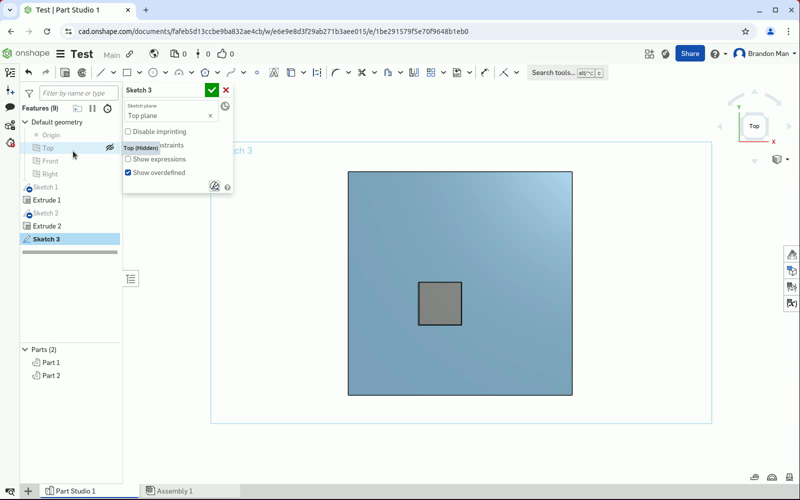
mouse_move(73, 352)
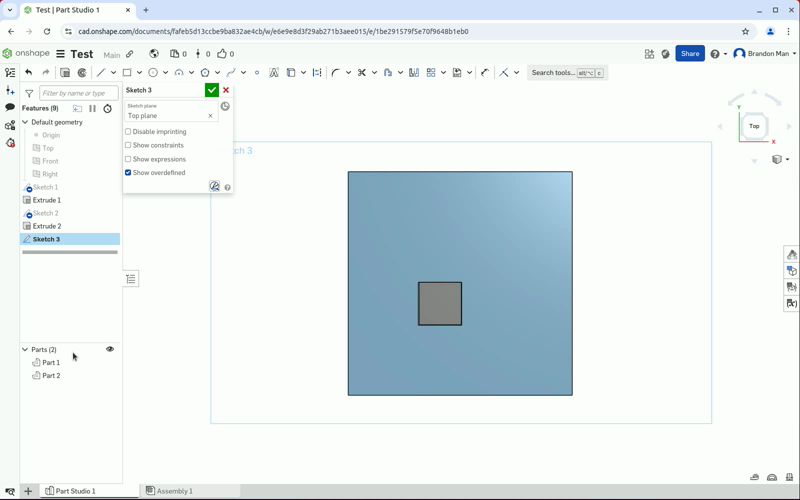
key(y)
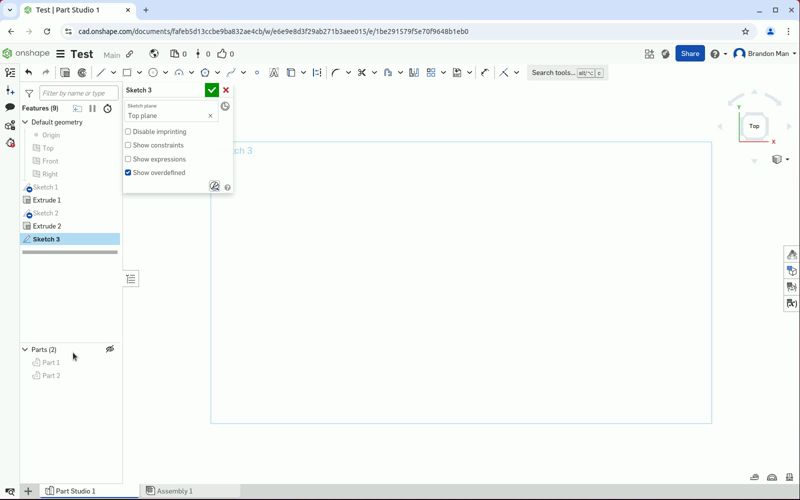
key(l)
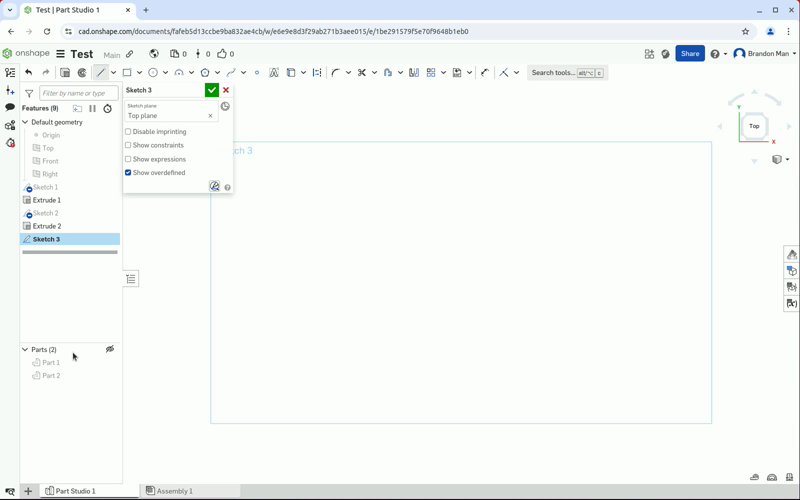
key_down(shift)
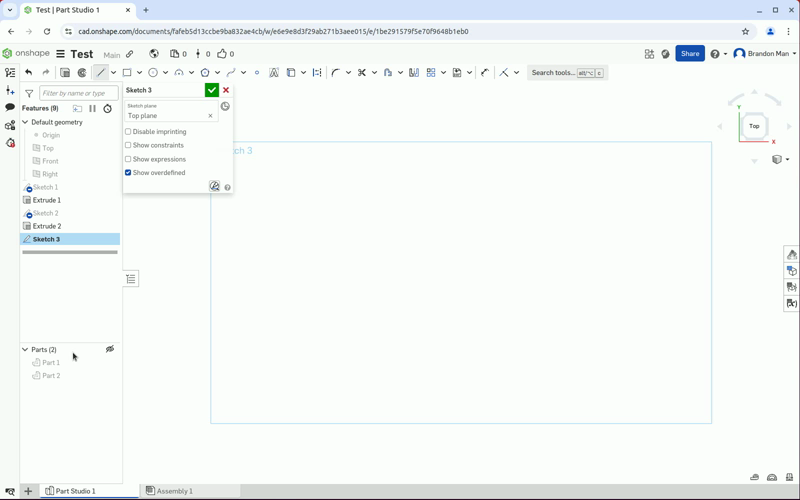
mouse_move(418, 282)
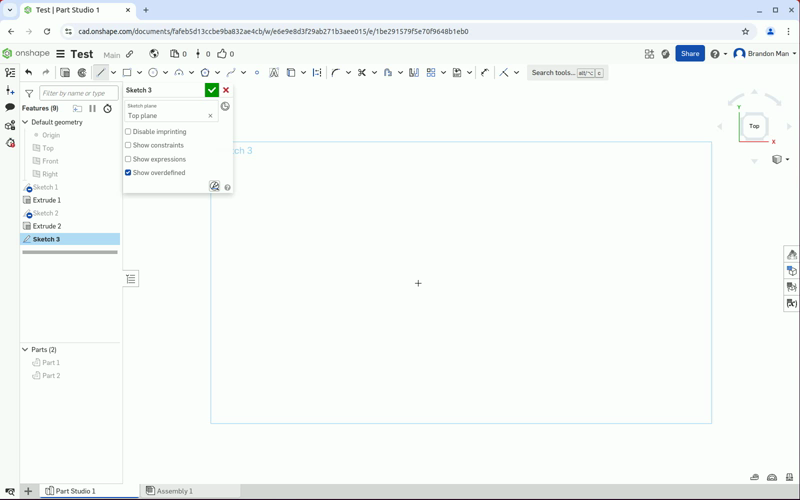
click(418, 282)
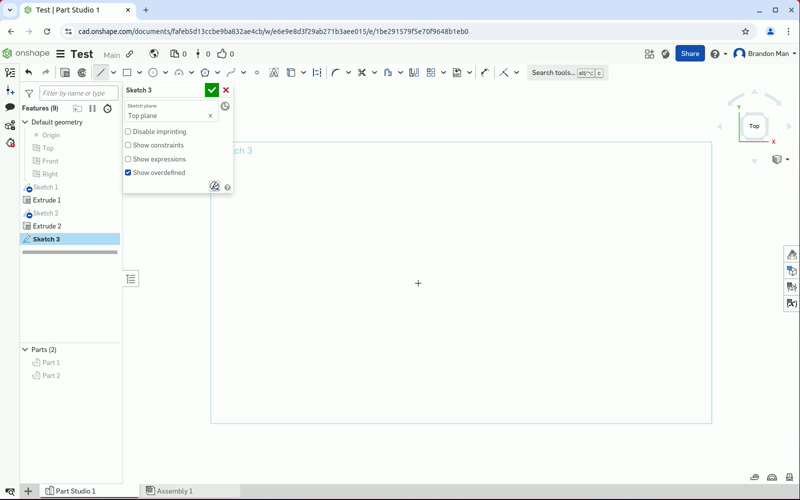
key_up(shift)
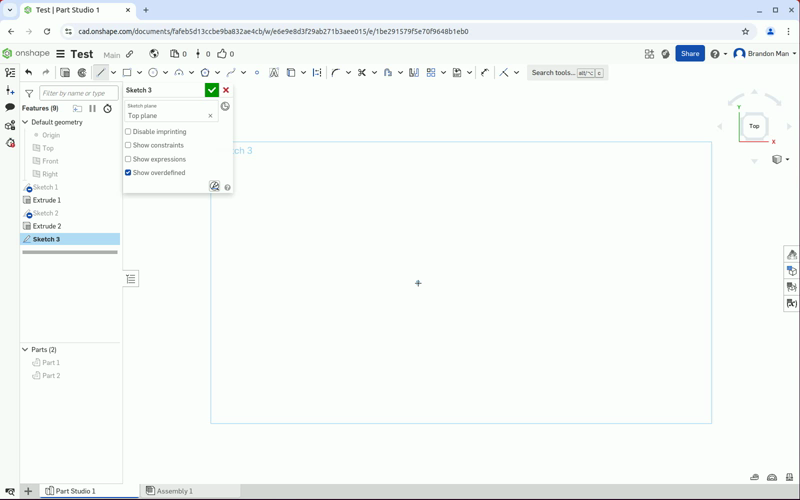
key_down(shift)
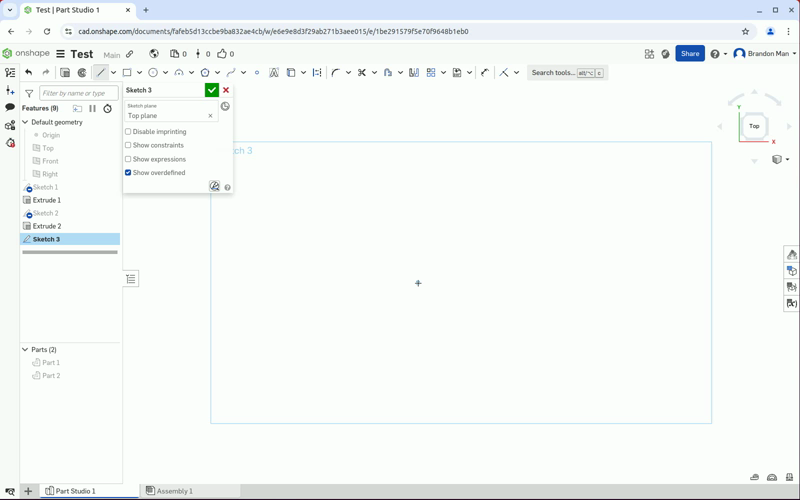
mouse_move(448, 282)
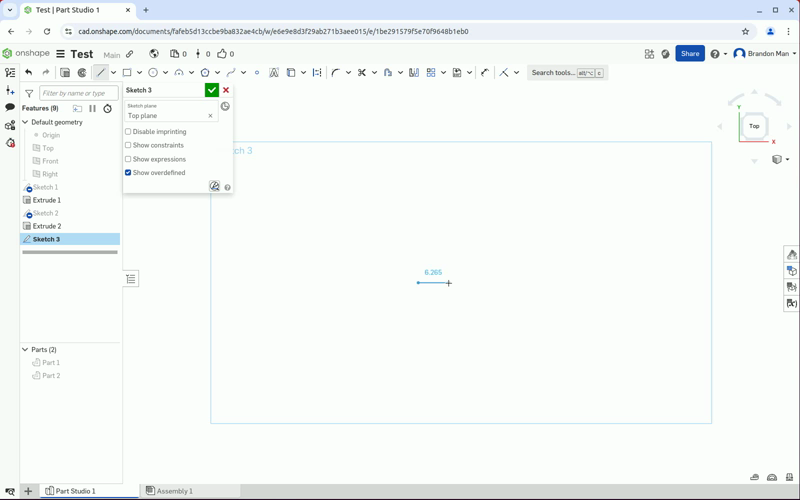
mouse_move(461, 282)
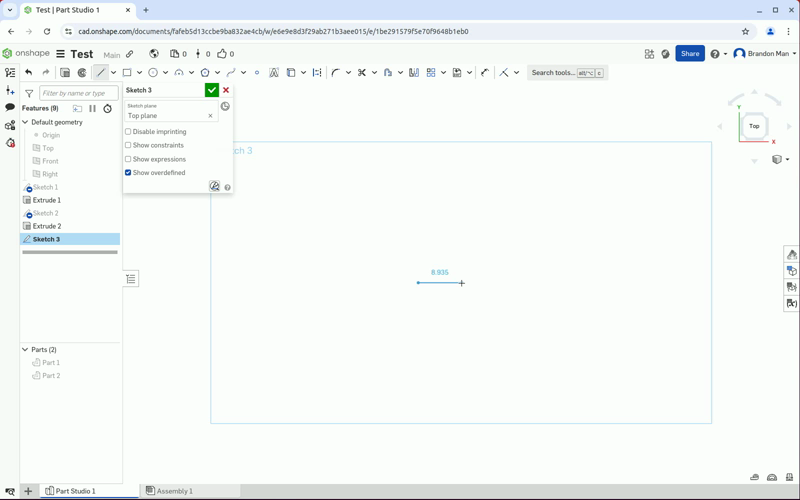
click(461, 282)
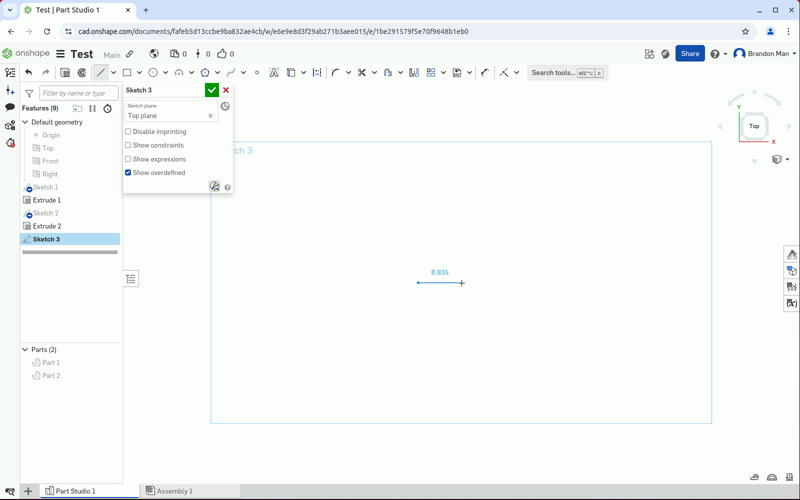
key_up(shift)
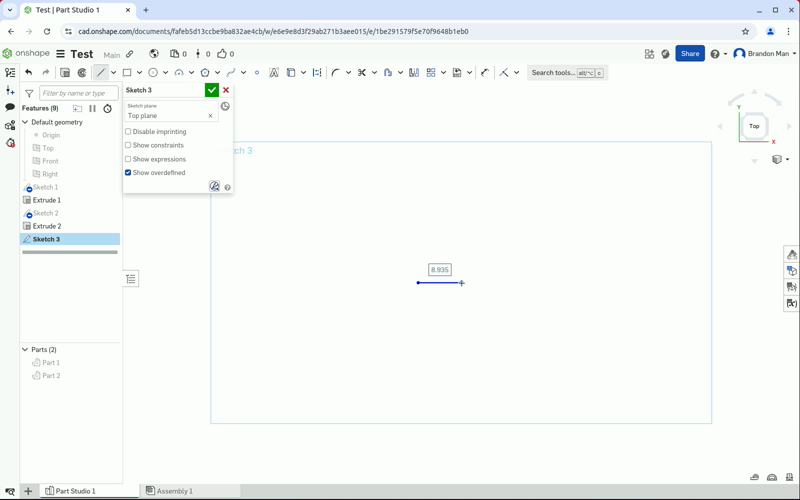
key_down(shift)
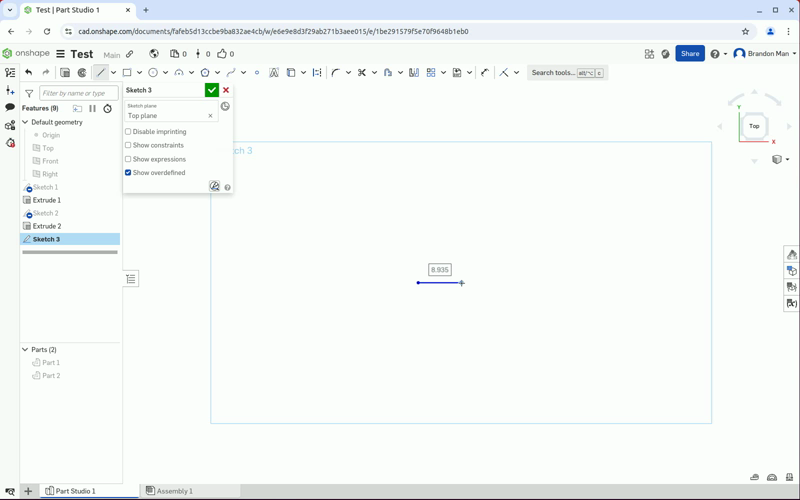
mouse_move(491, 282)
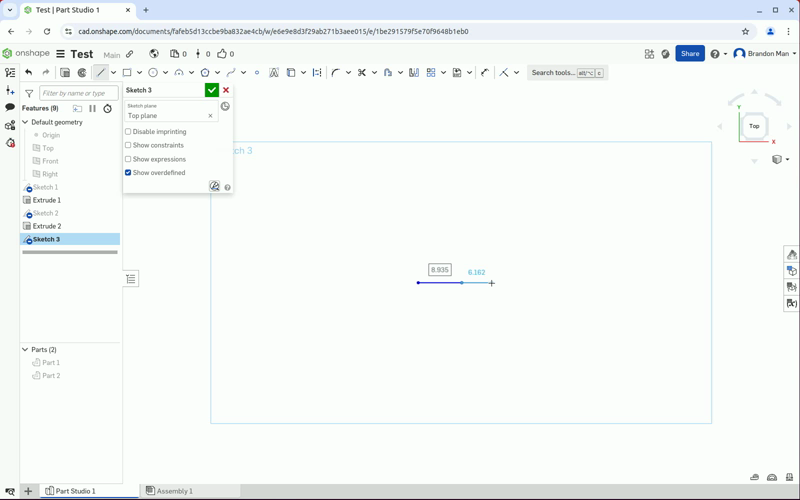
mouse_move(461, 240)
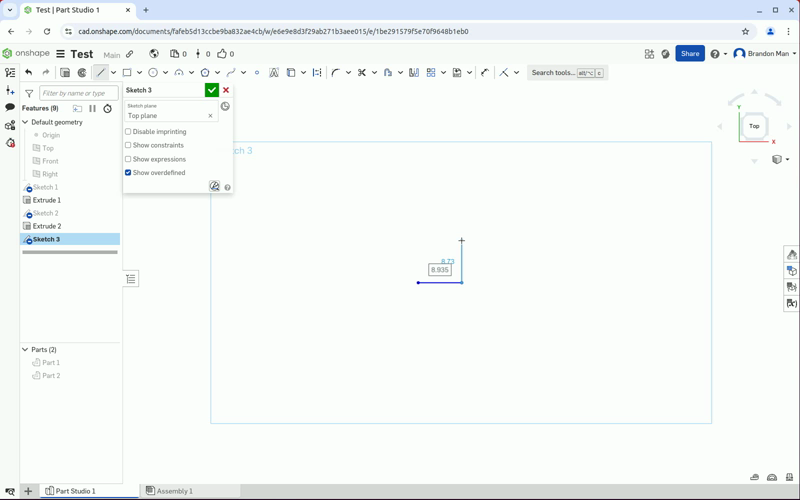
click(461, 240)
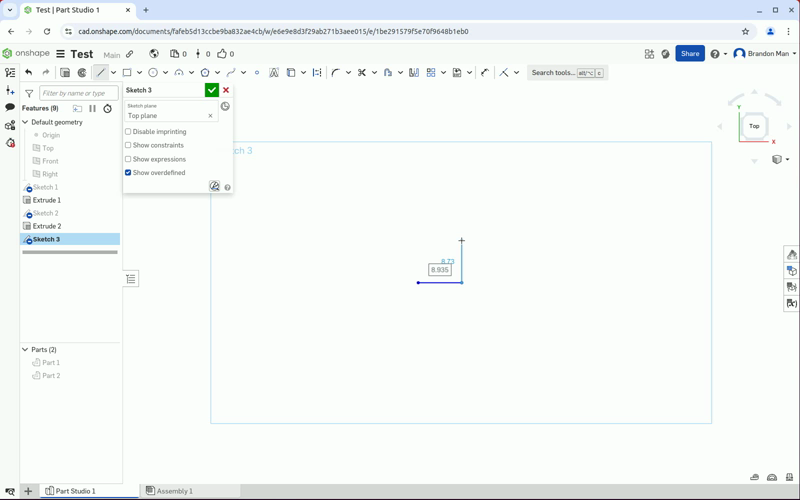
key_up(shift)
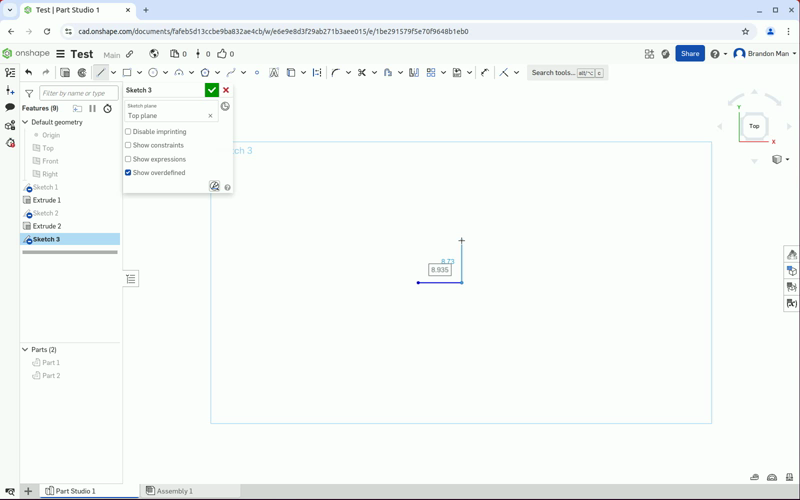
key_down(shift)
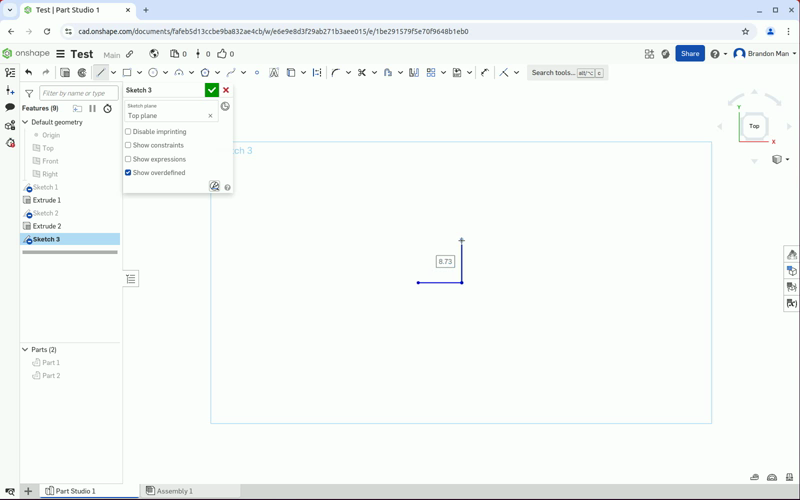
mouse_move(491, 240)
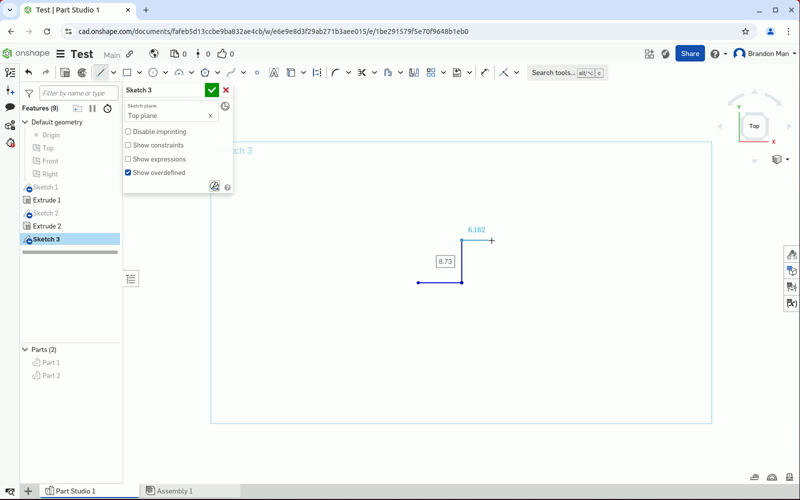
mouse_move(418, 240)
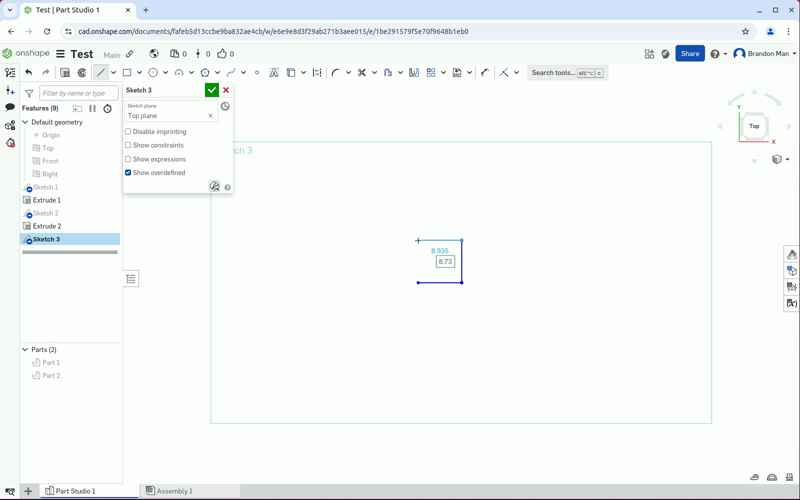
click(418, 240)
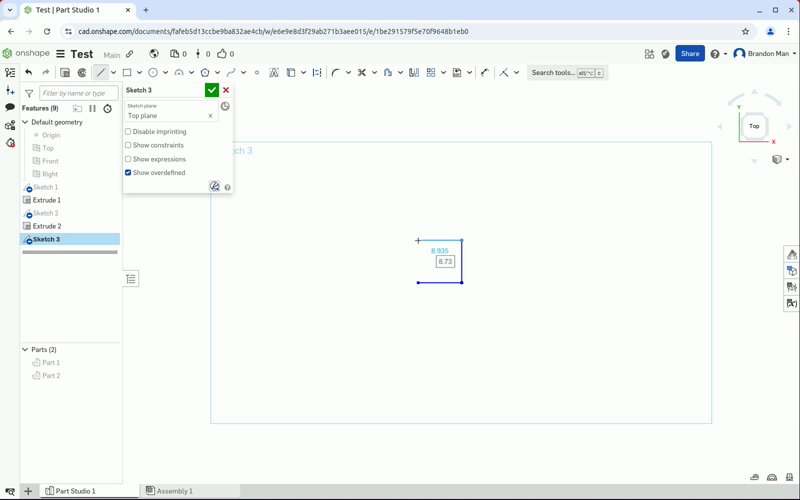
key_up(shift)
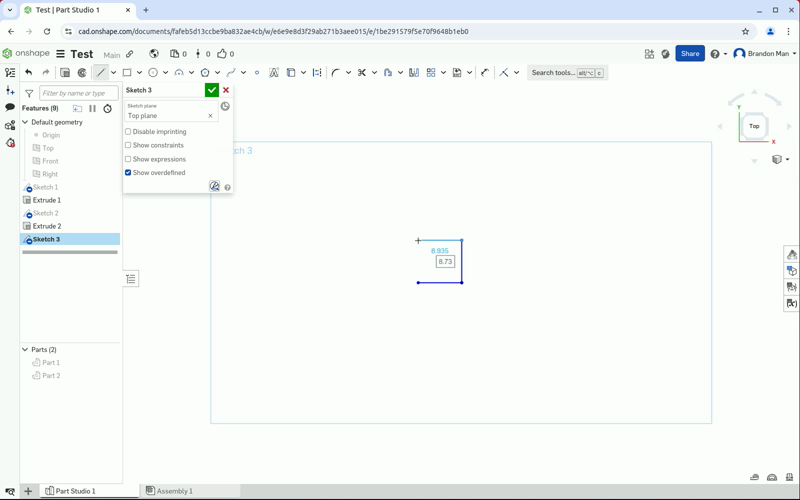
mouse_move(448, 240)
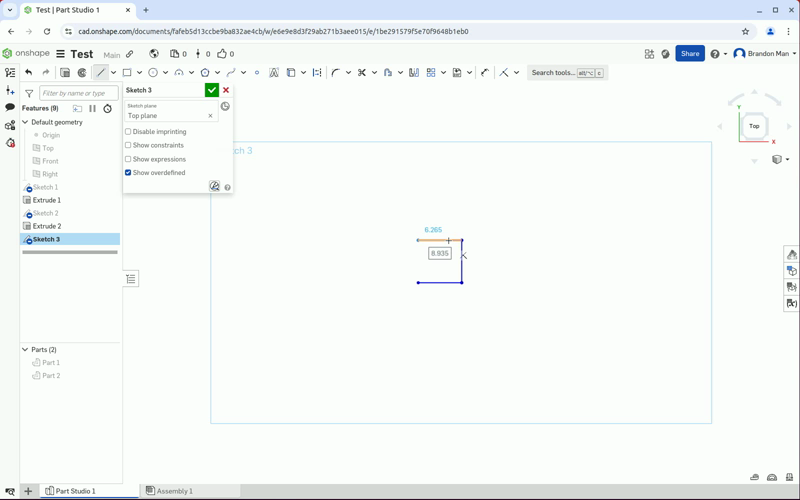
key_down(shift)
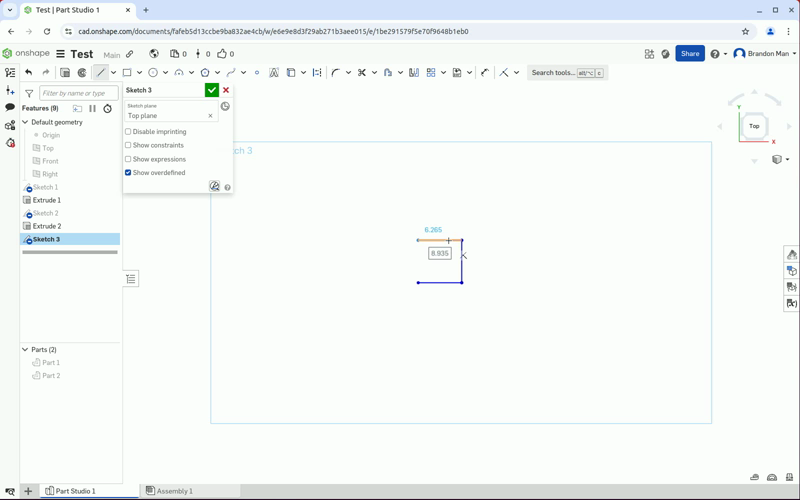
mouse_move(418, 282)
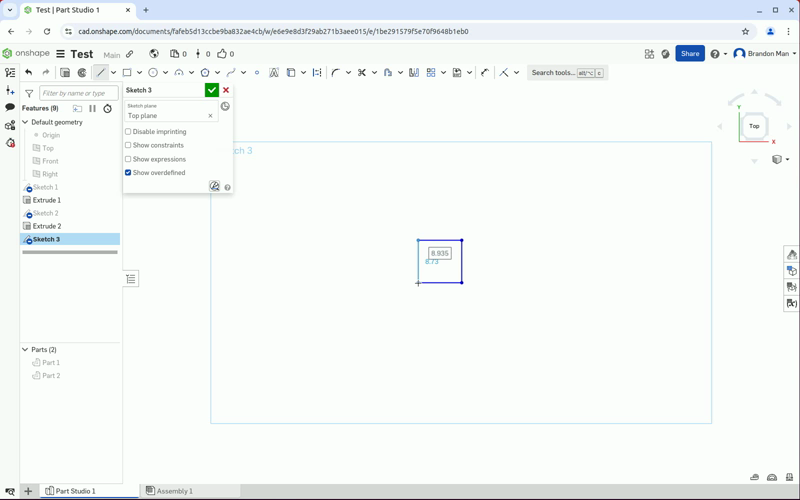
key_up(shift)
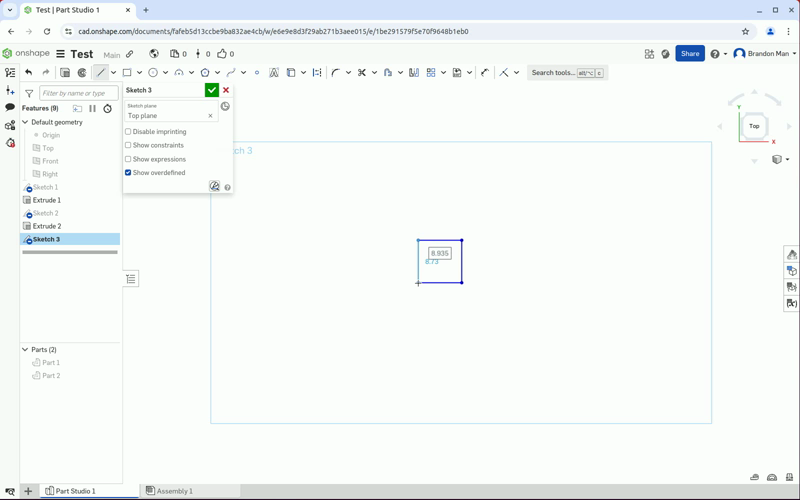
click(418, 282)
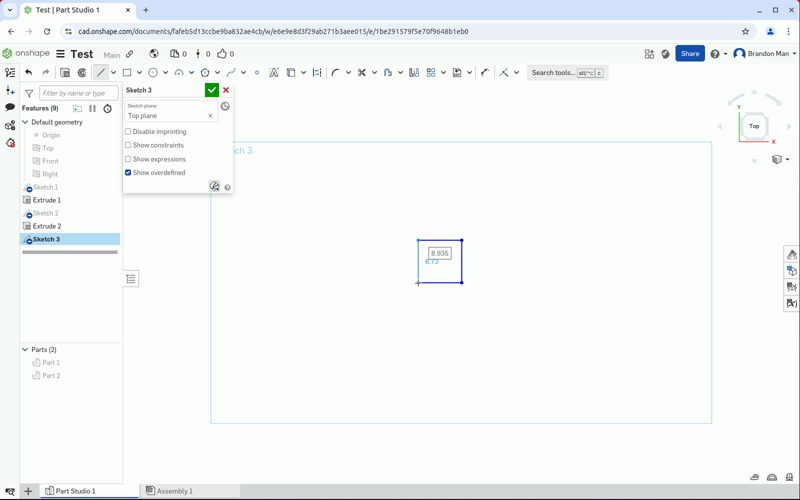
key(esc)
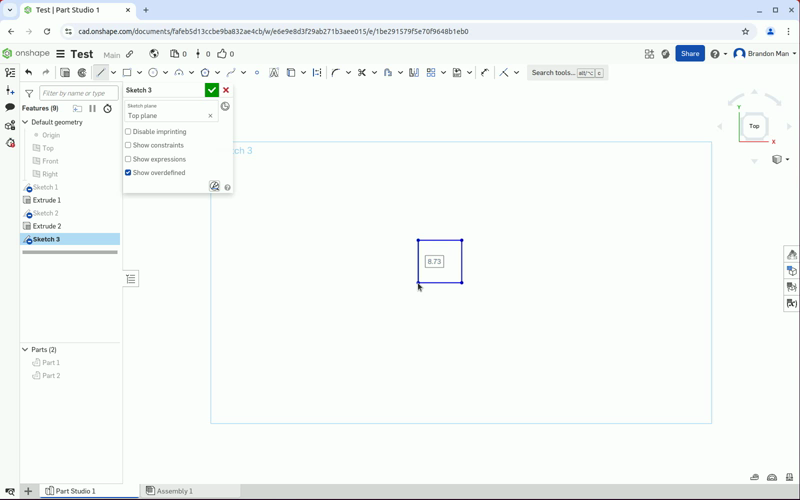
mouse_move(427, 277)
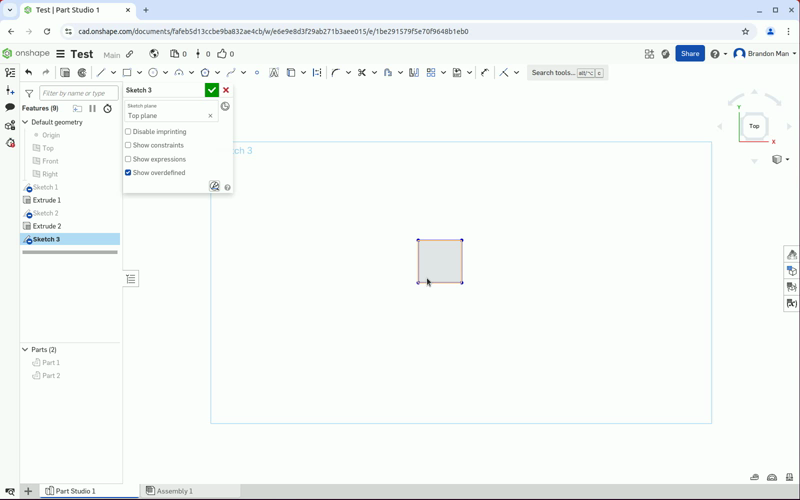
click(427, 277)
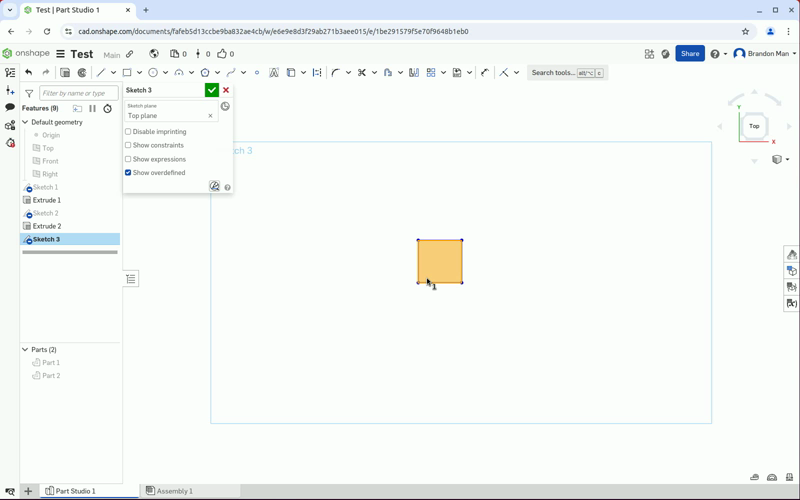
mouse_move(73, 352)
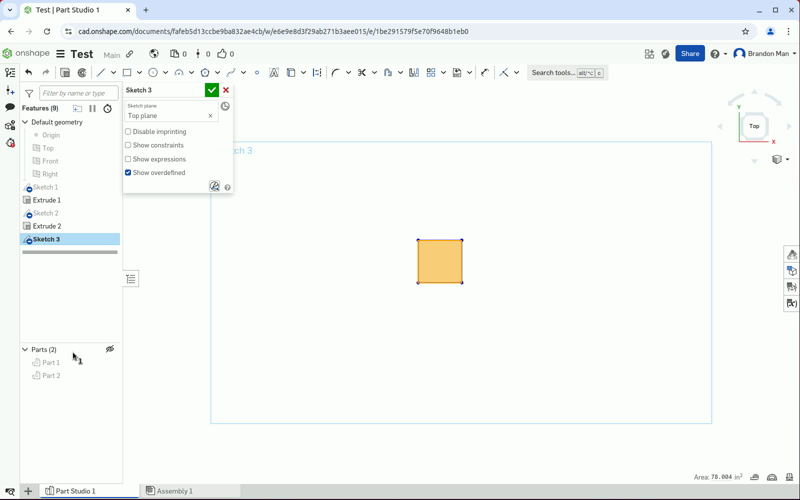
key(shift+y)
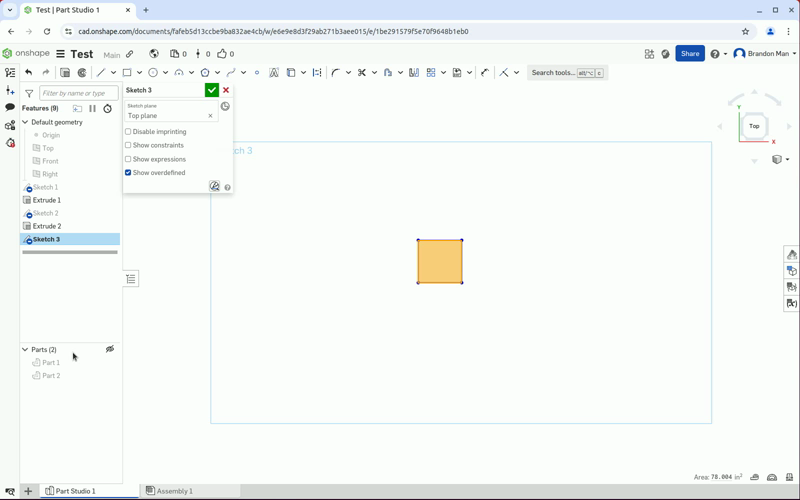
key(shift+e)
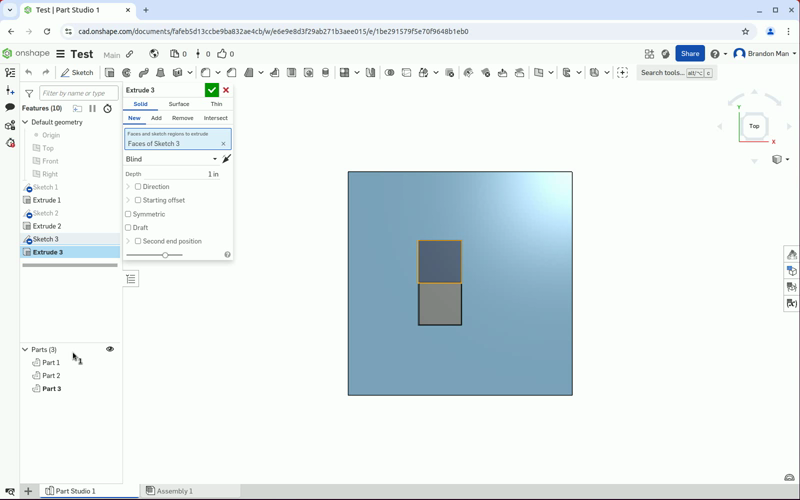
mouse_move(143, 106)
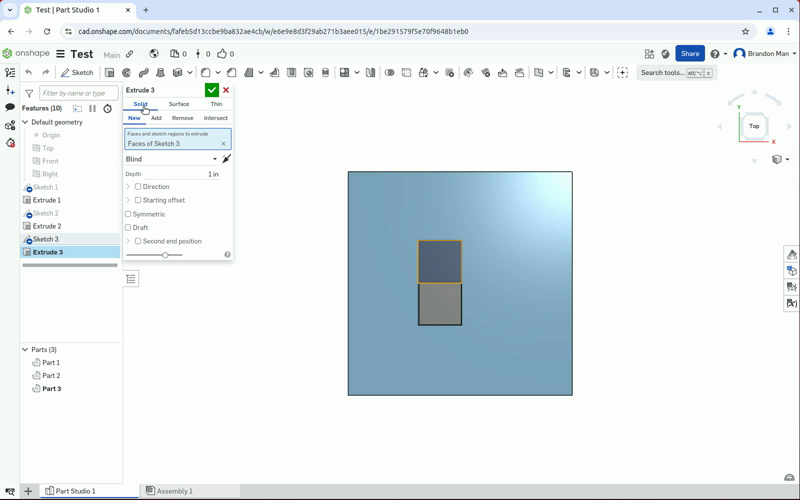
click(143, 106)
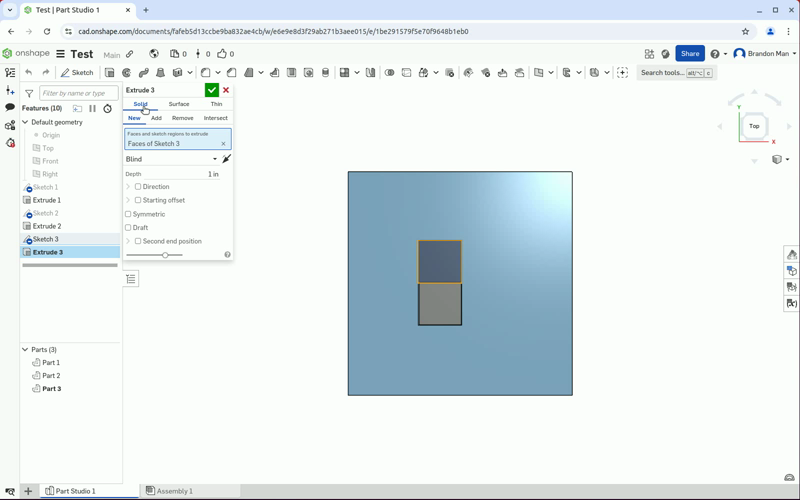
mouse_move(137, 120)
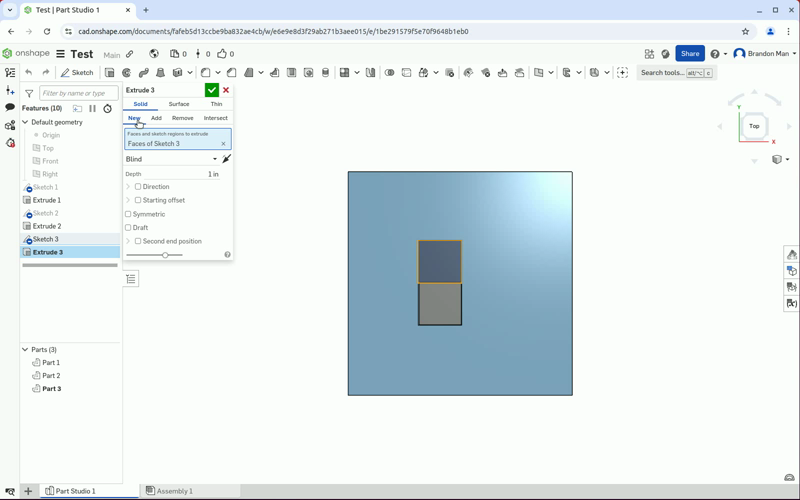
click(137, 120)
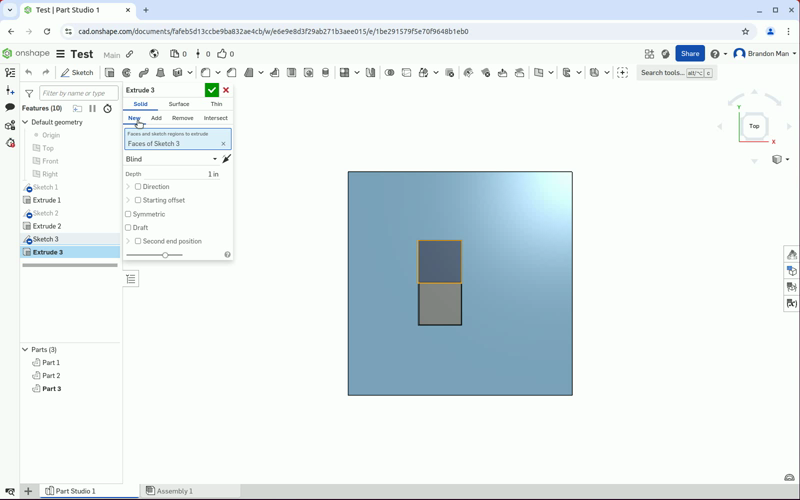
key(tab, 4)
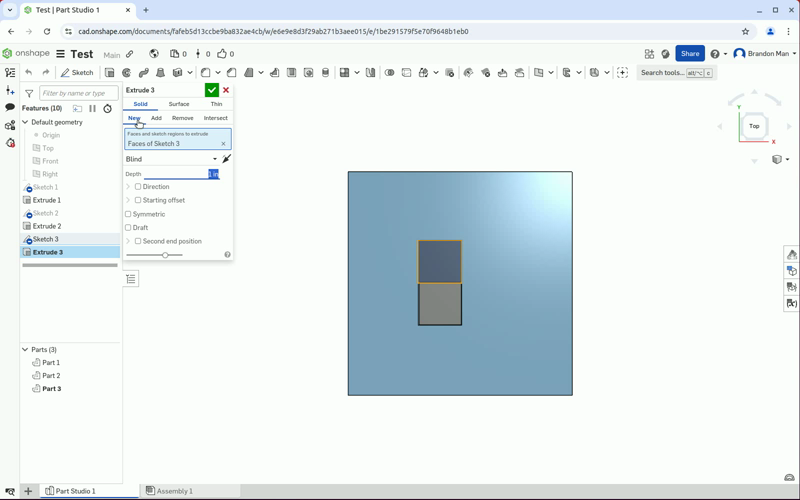
text(1.204)
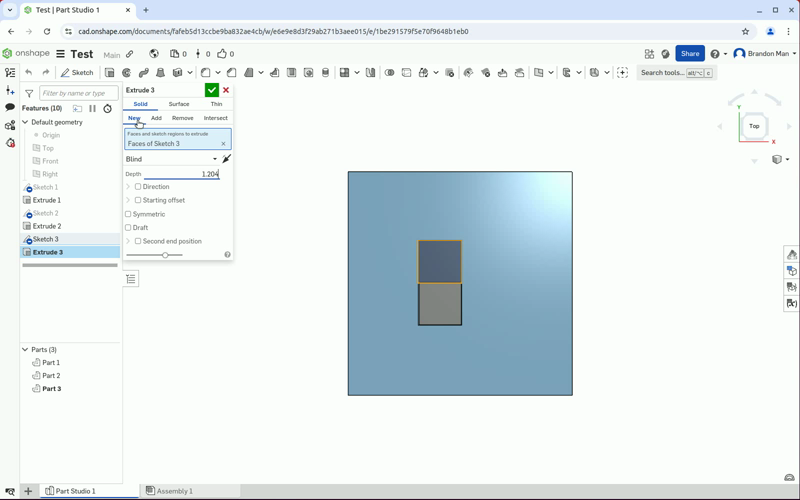
key(enter)
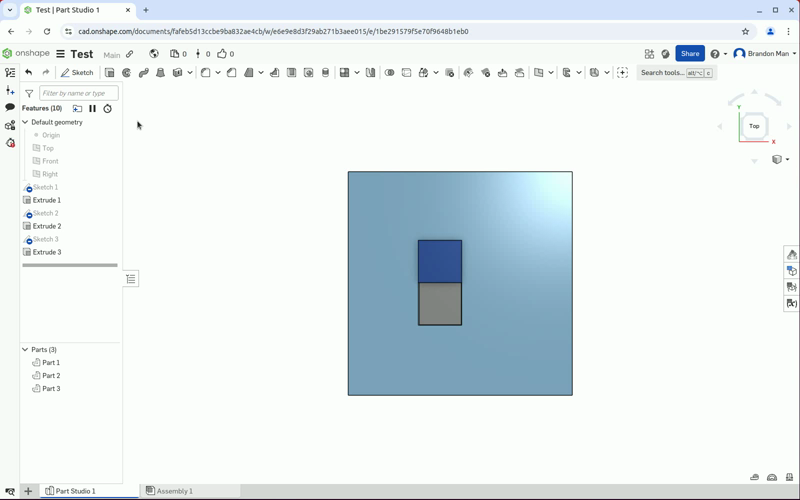
key(shift+h)
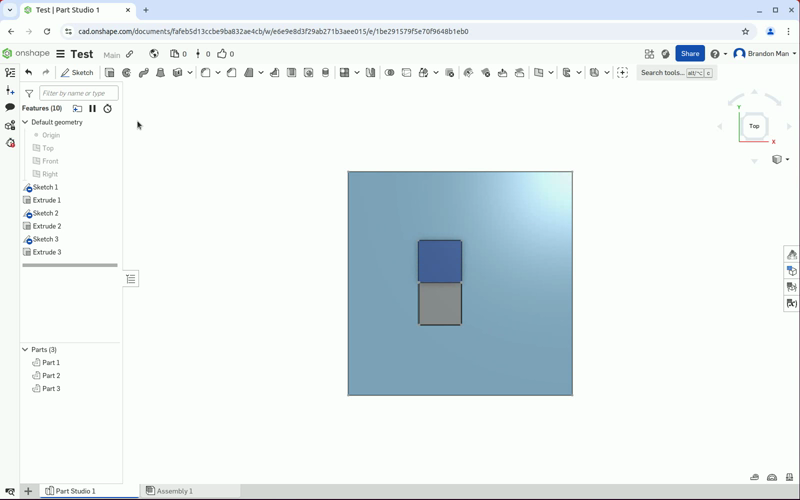
key(shift+h)
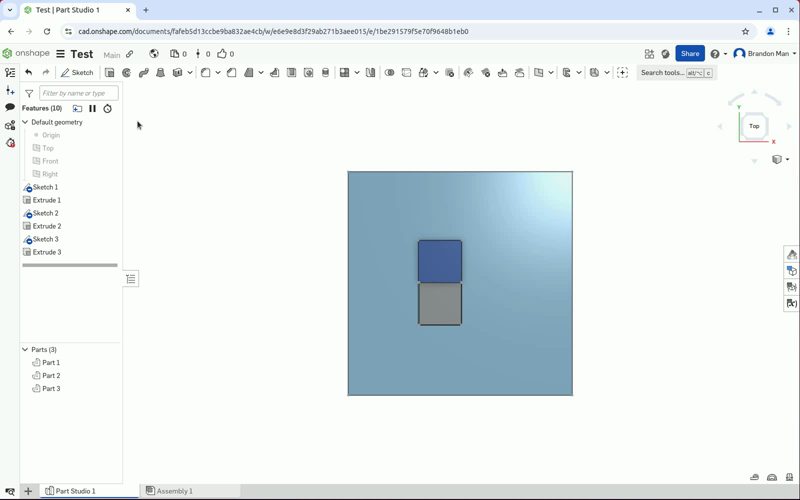
key(shift+7)
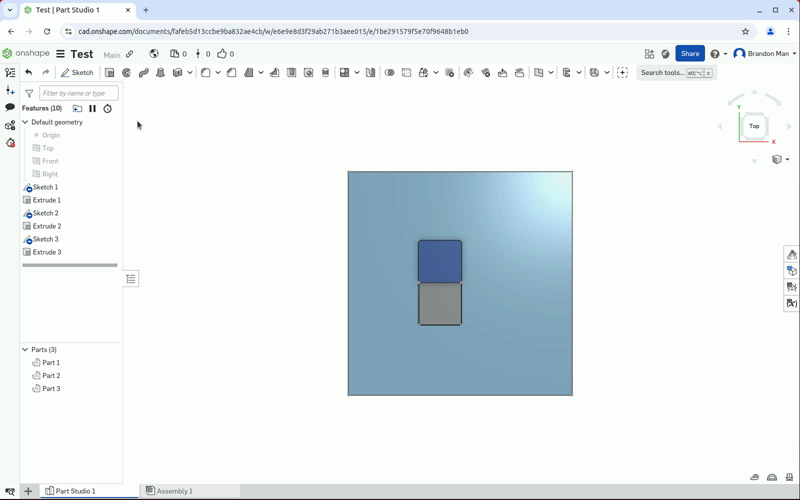
key(up, 3)
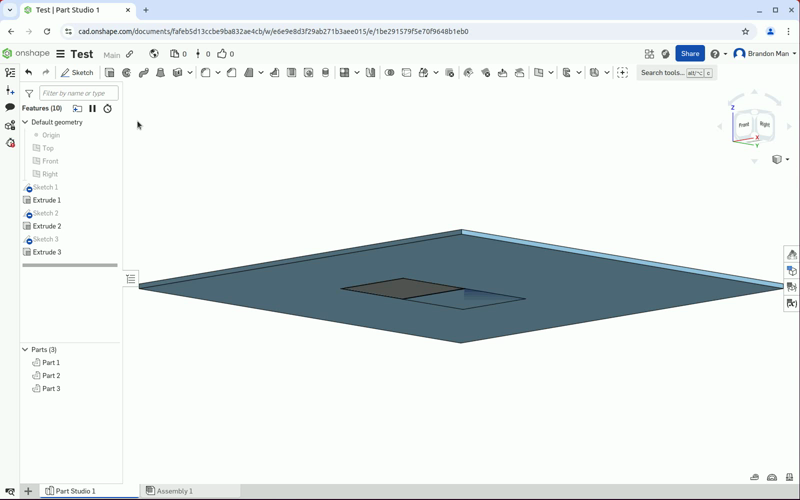
key(left, 3)
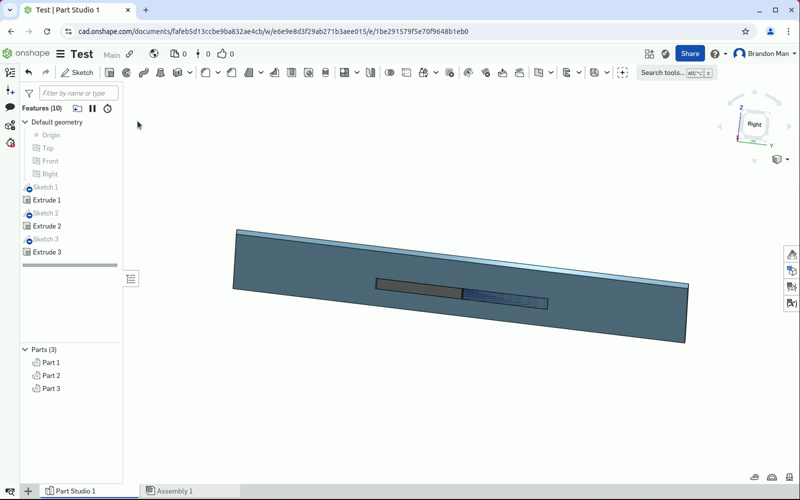
key(right, 3)
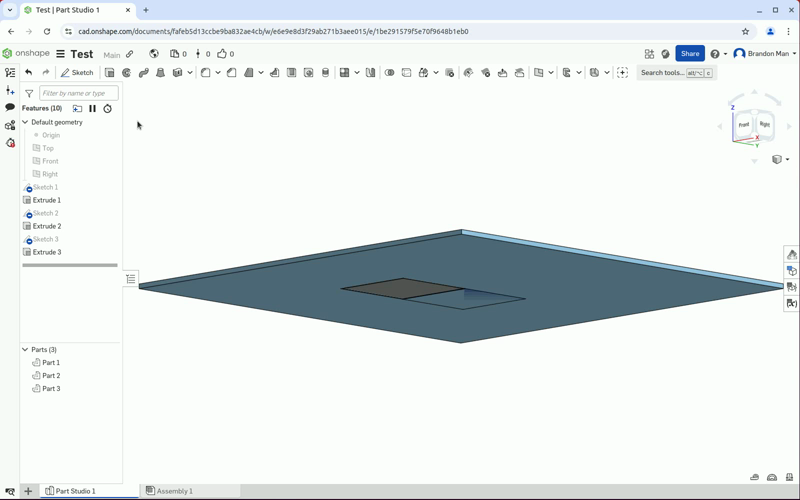
key(down, 3)
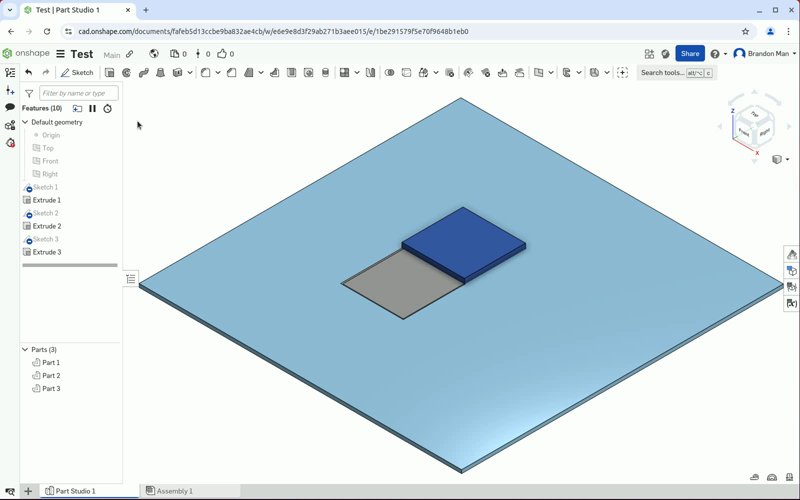
mouse_move(73, 189)
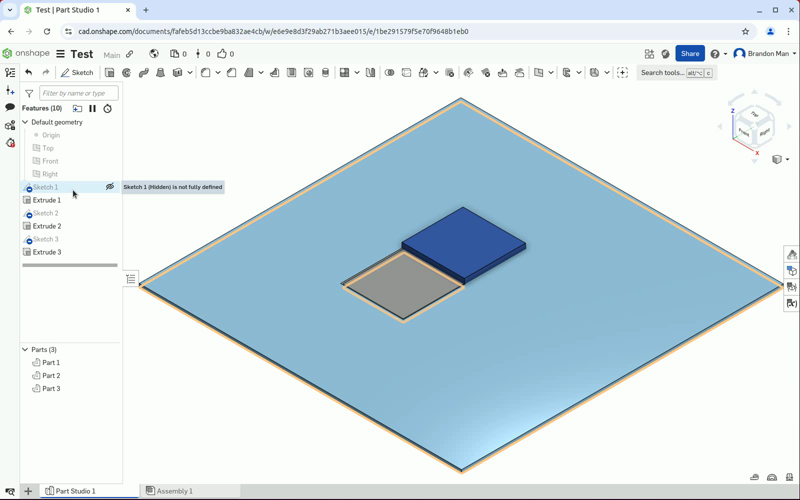
click(73, 189)